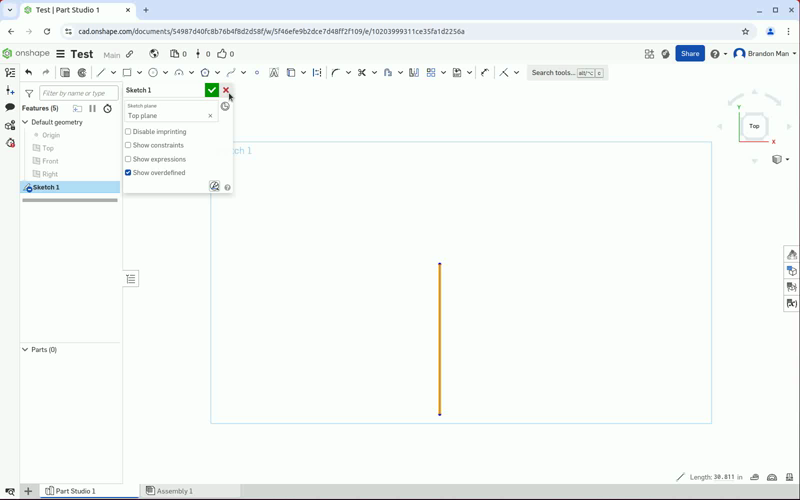
key(shift+h)
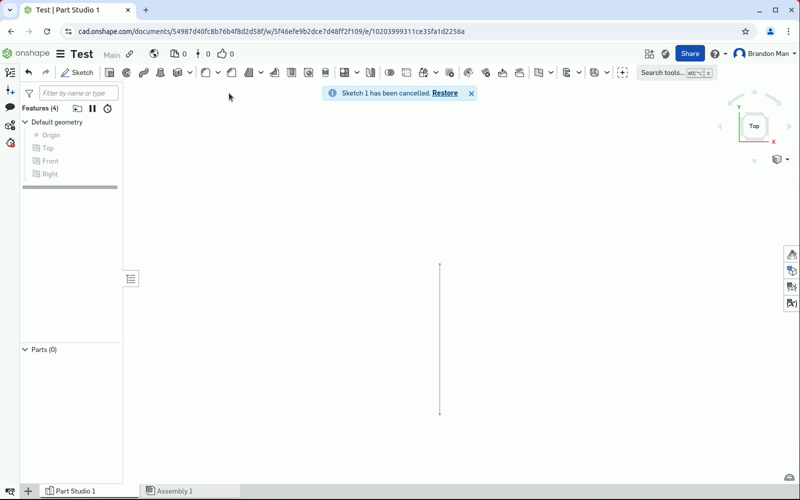
mouse_move(73, 352)
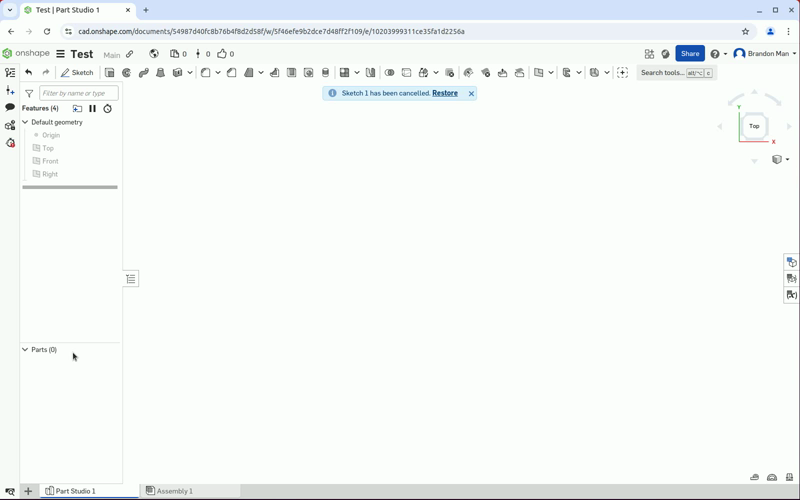
key(y)
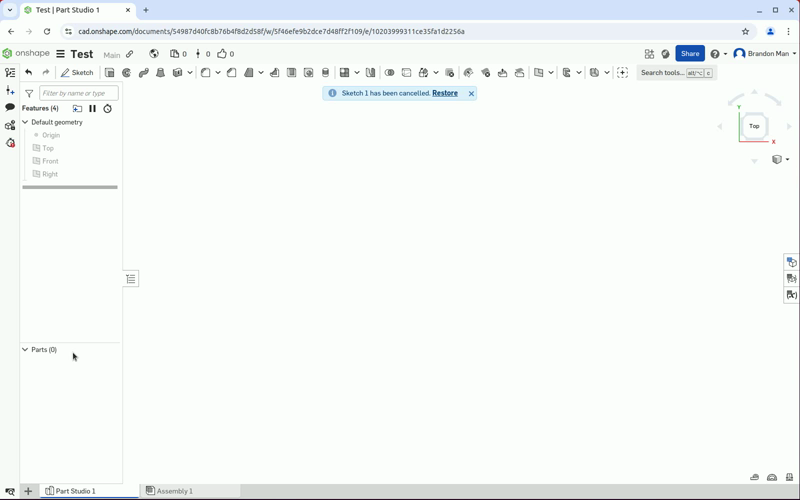
key(shift+p)
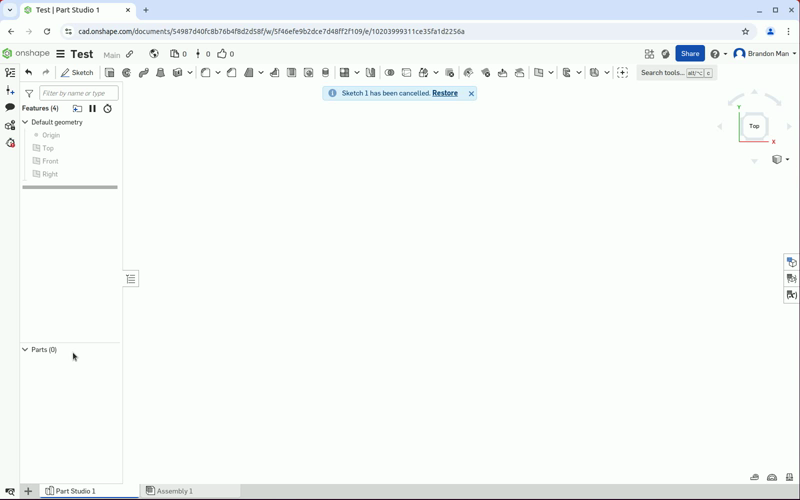
key(space)
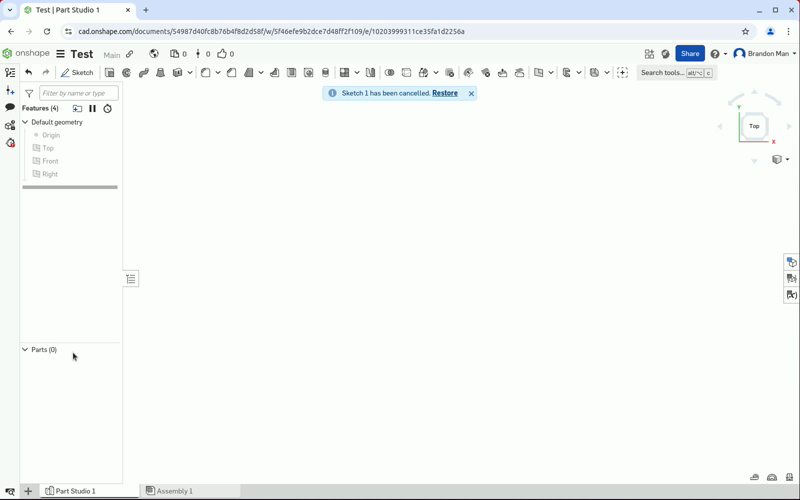
key_down(shift)
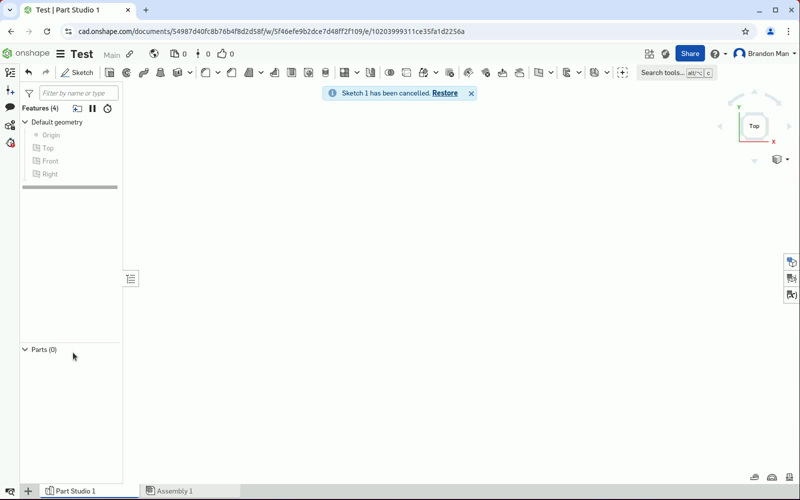
key(up)
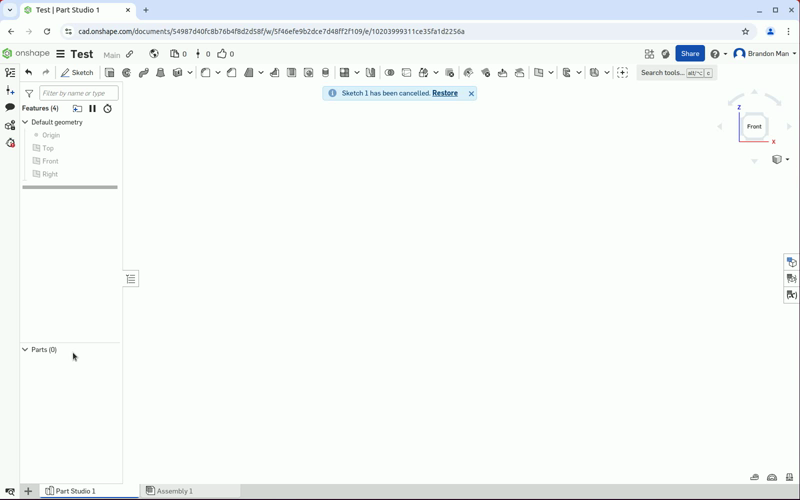
key_up(shift)
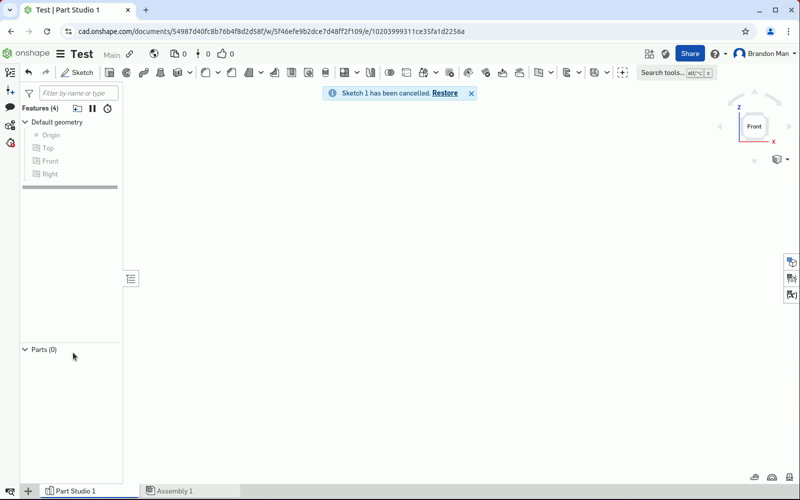
mouse_move(73, 352)
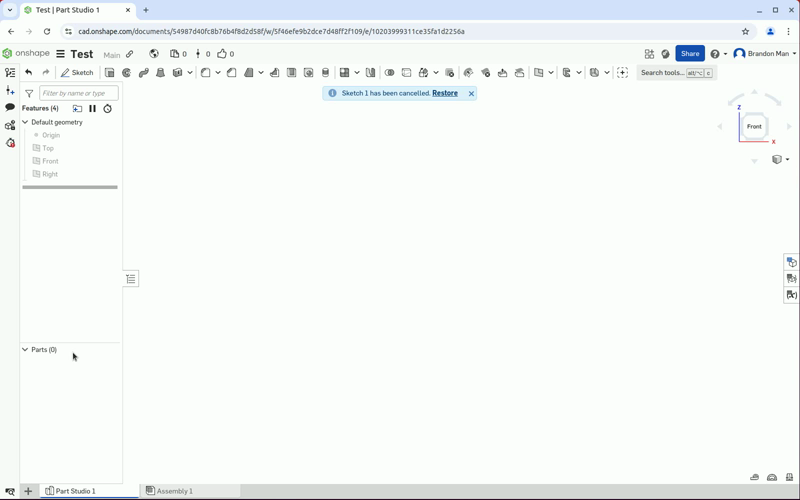
key(shift+y)
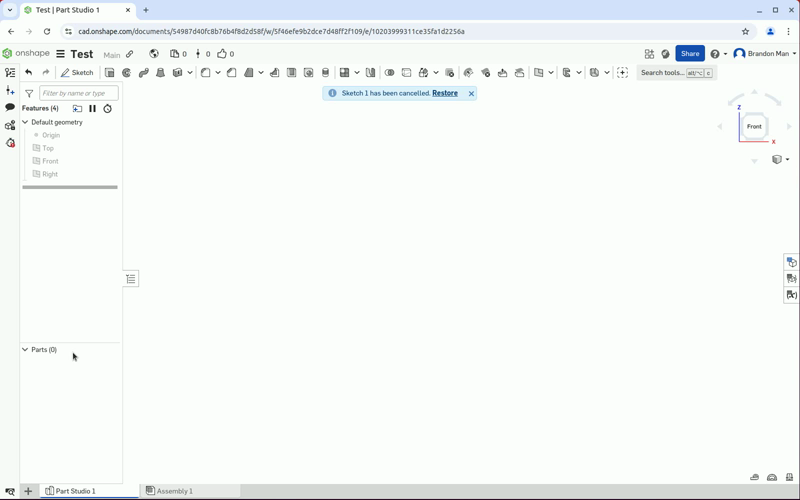
key(shift+s)
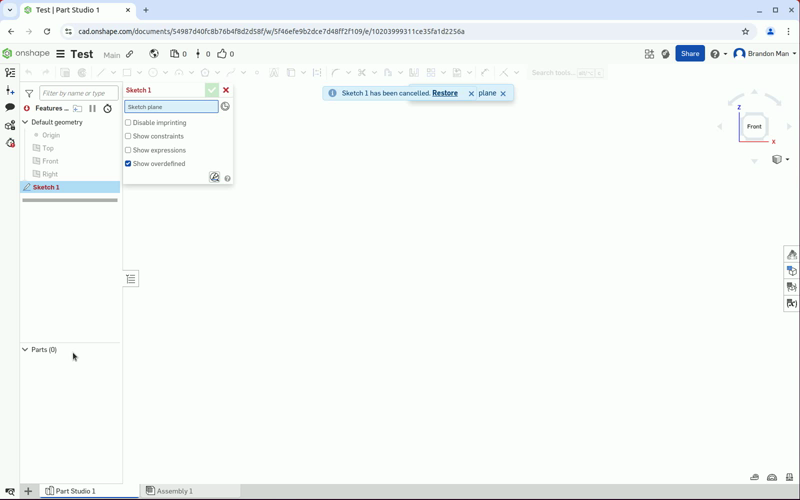
mouse_move(73, 163)
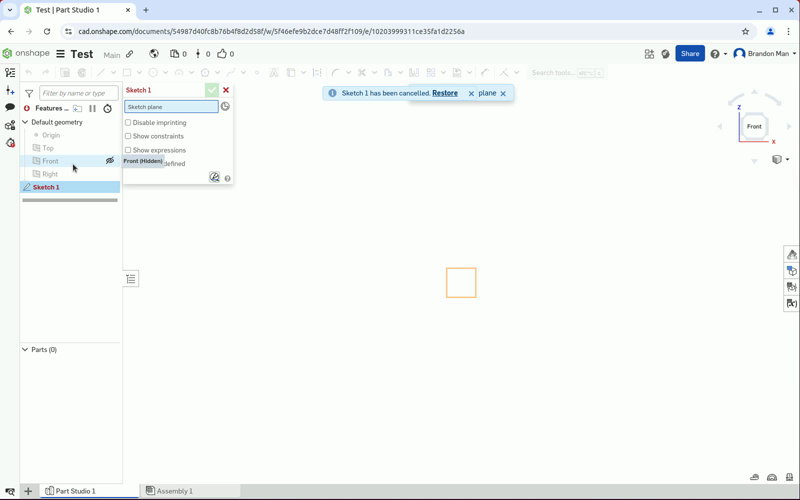
click(73, 163)
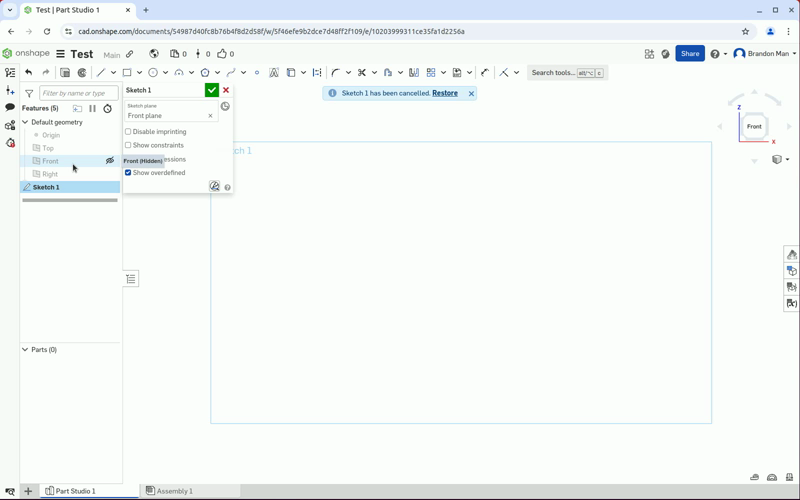
mouse_move(73, 352)
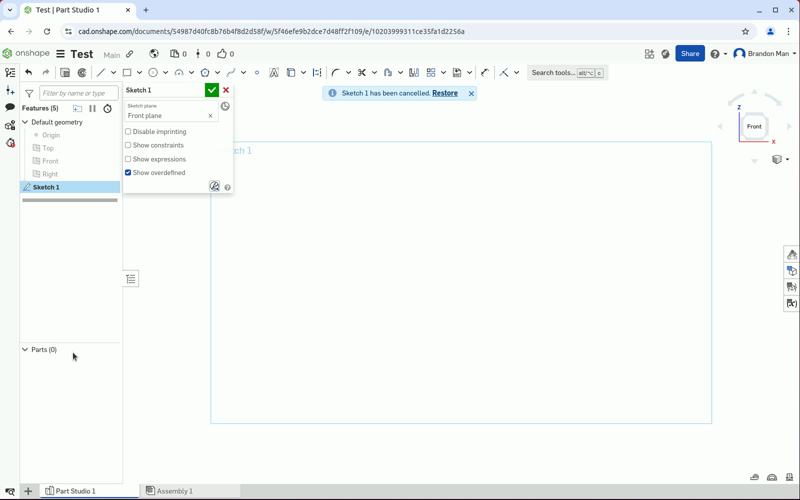
key(y)
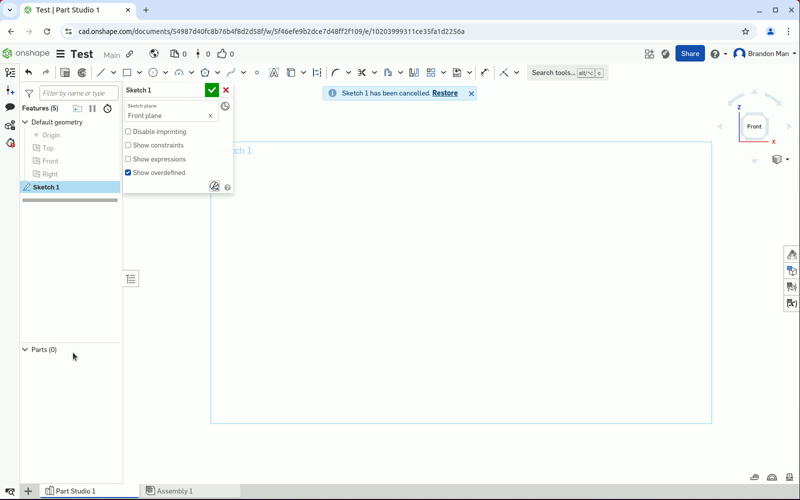
key(l)
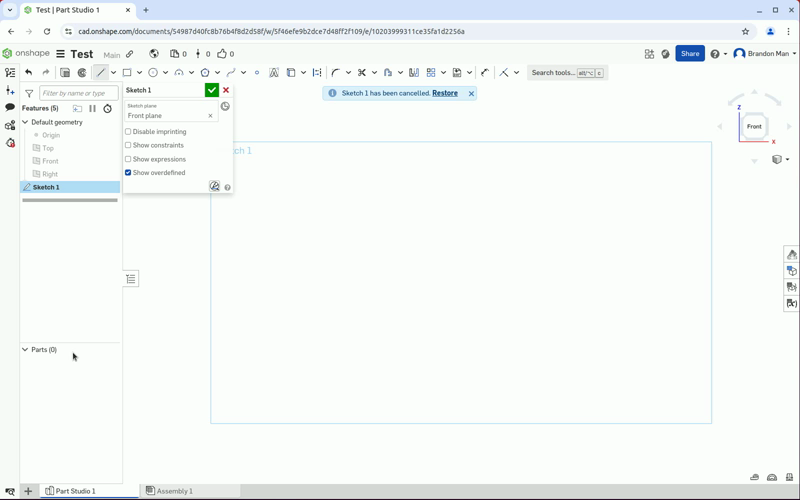
key_down(shift)
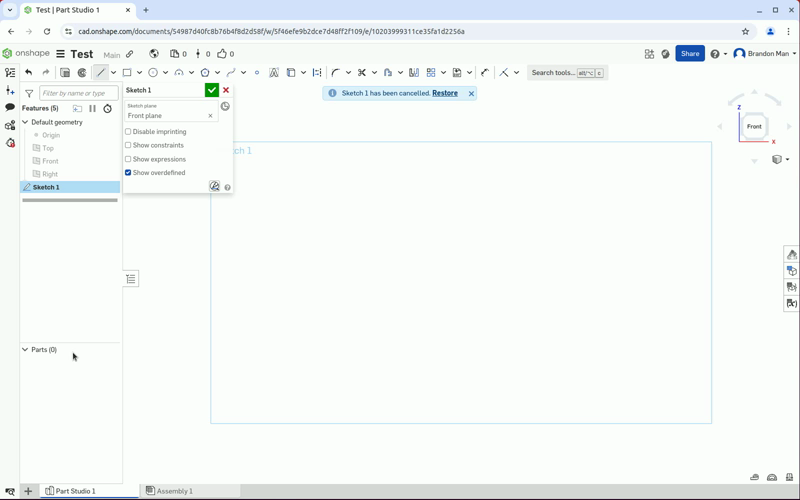
mouse_move(426, 303)
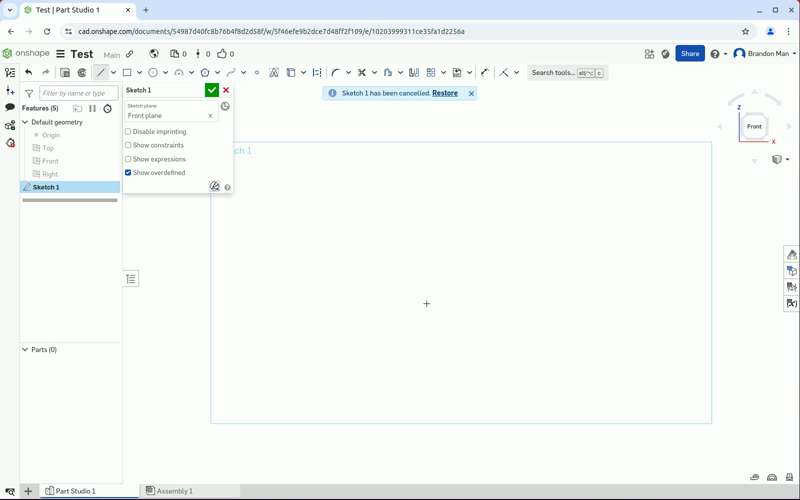
click(426, 303)
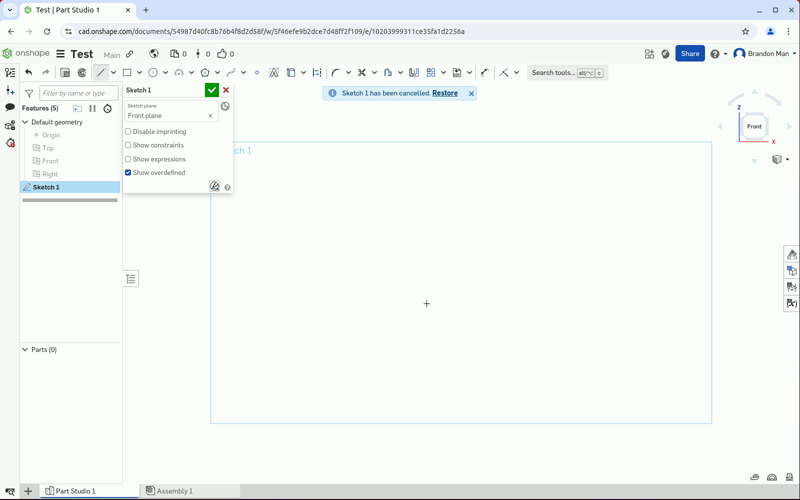
key_up(shift)
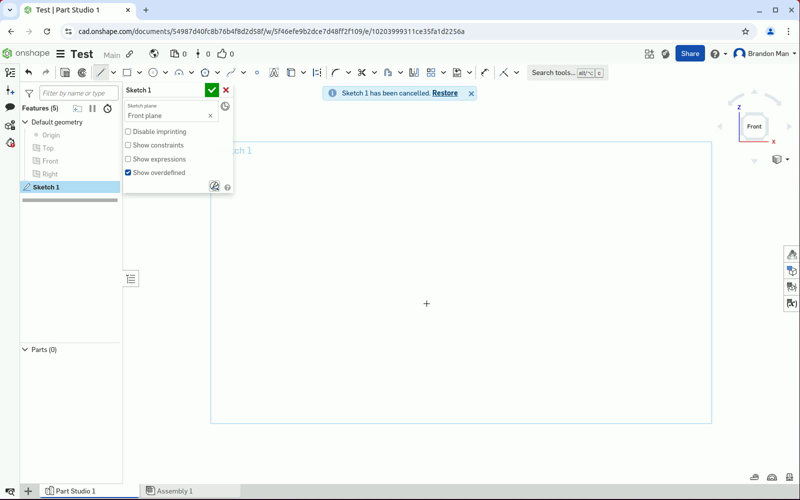
key_down(shift)
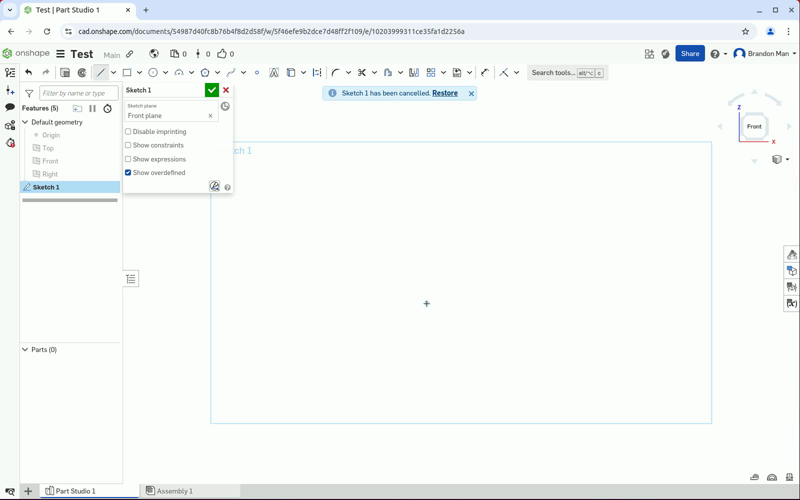
mouse_move(456, 303)
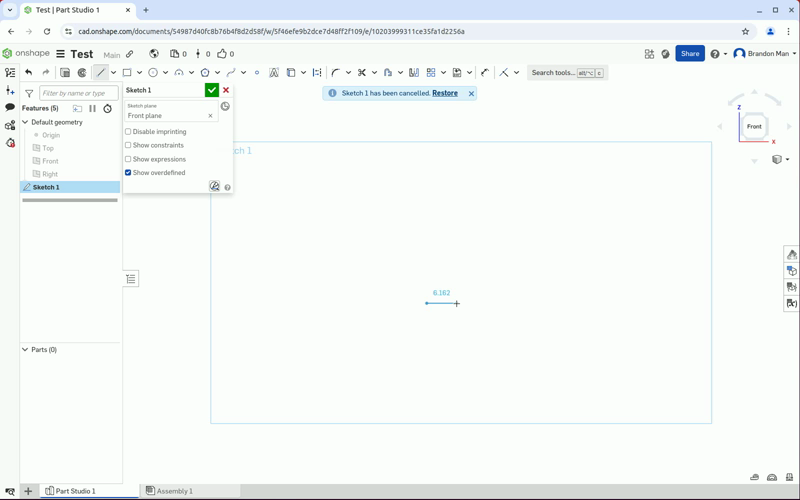
mouse_move(460, 321)
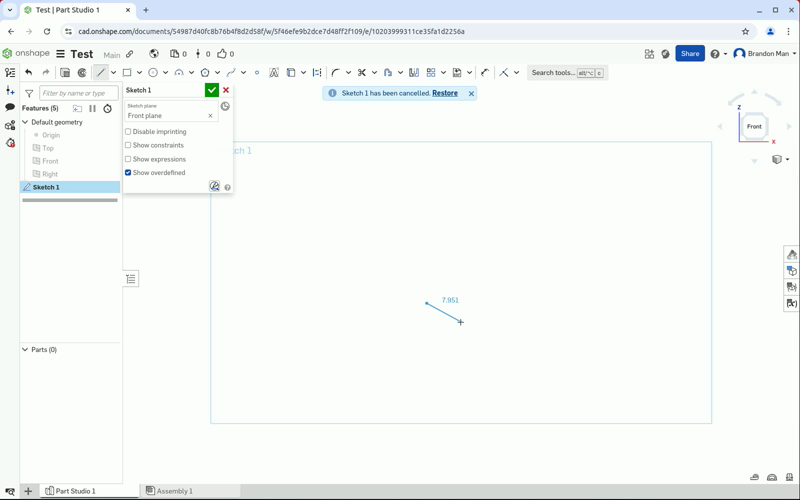
click(460, 321)
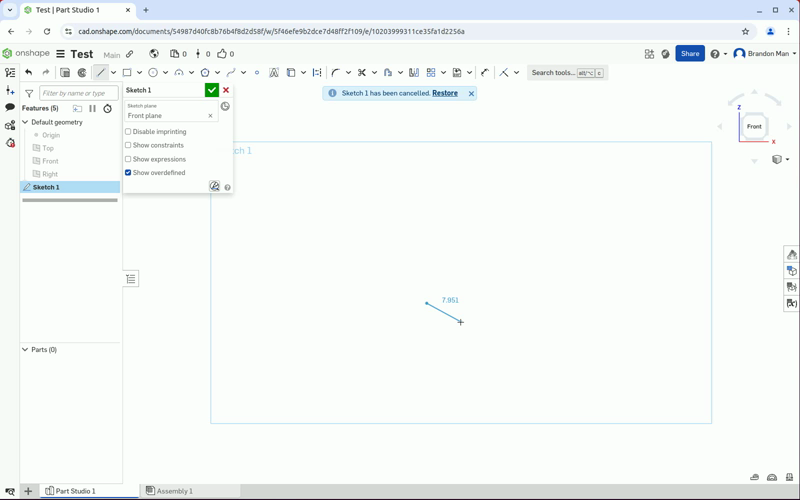
key_up(shift)
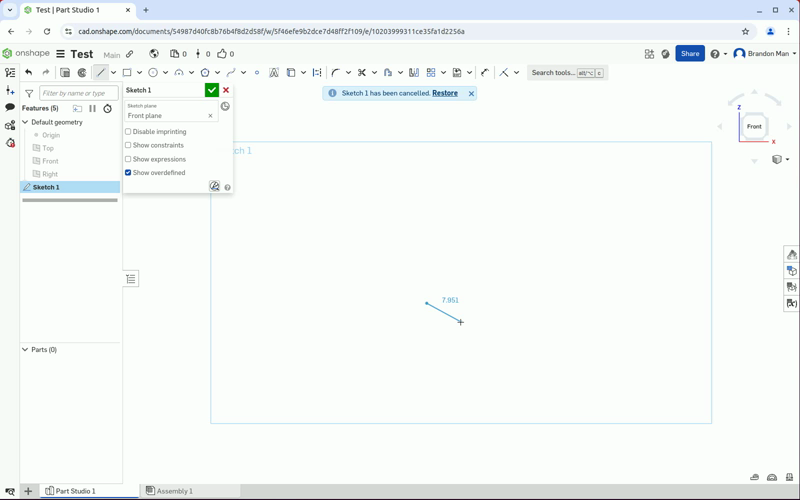
key_down(shift)
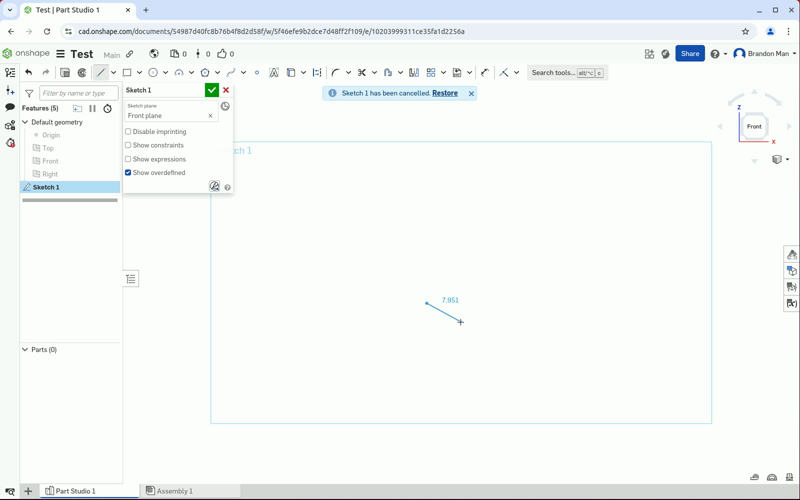
mouse_move(490, 321)
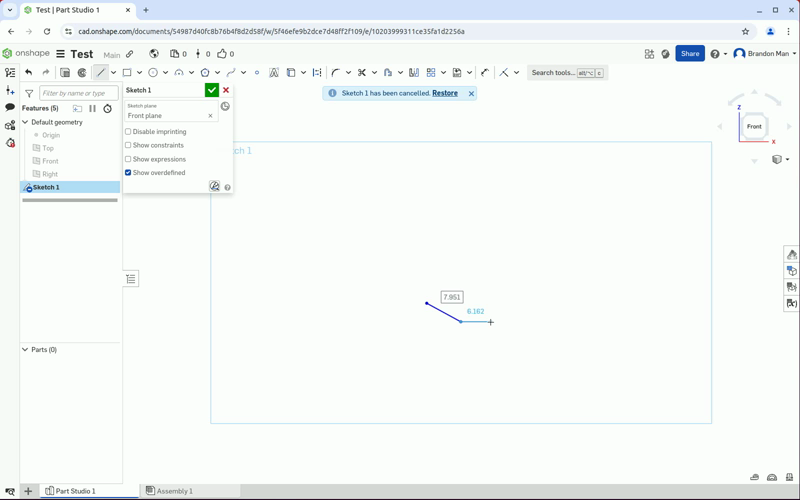
mouse_move(494, 303)
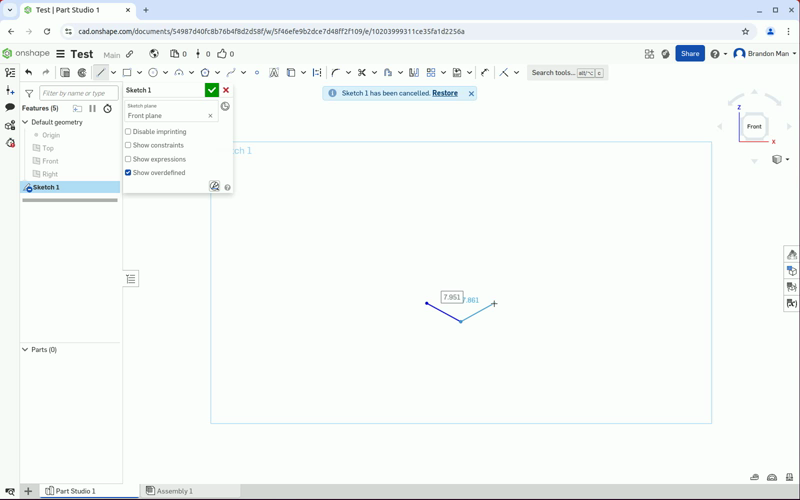
click(494, 303)
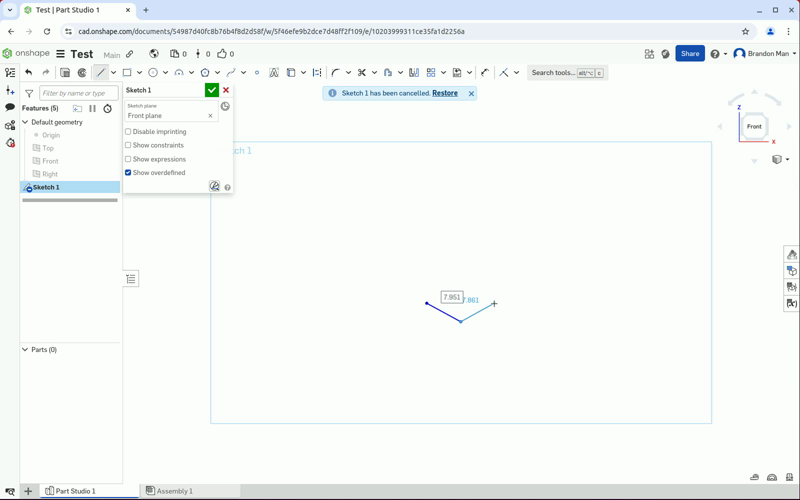
key_up(shift)
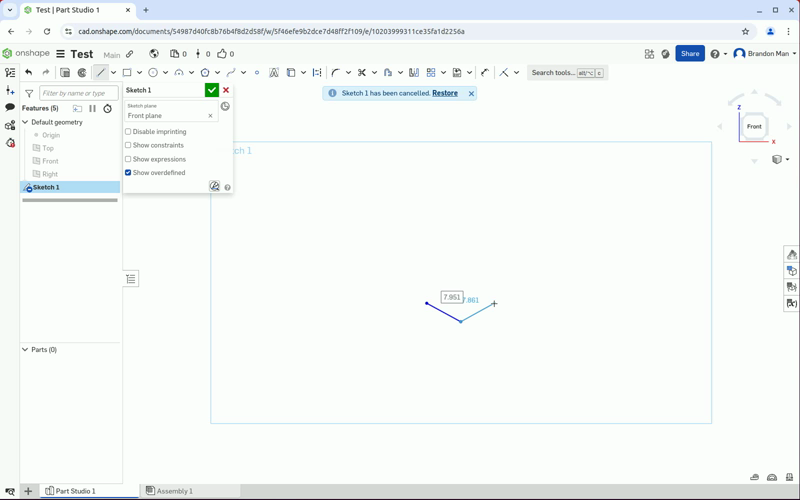
key_down(shift)
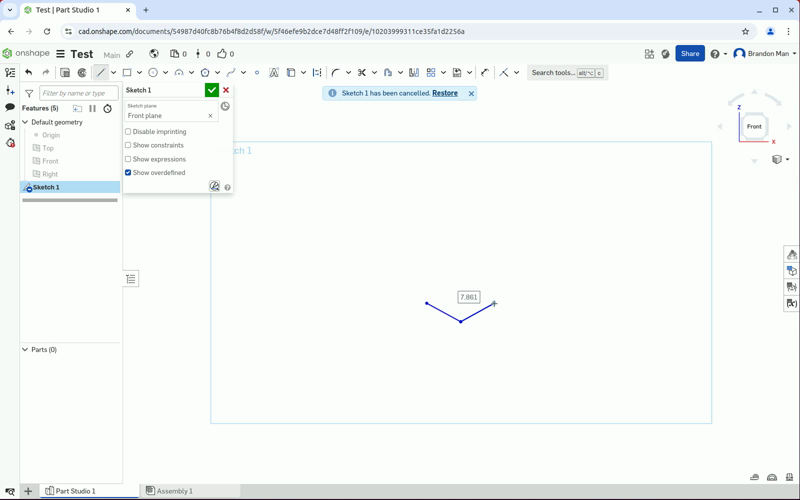
mouse_move(524, 303)
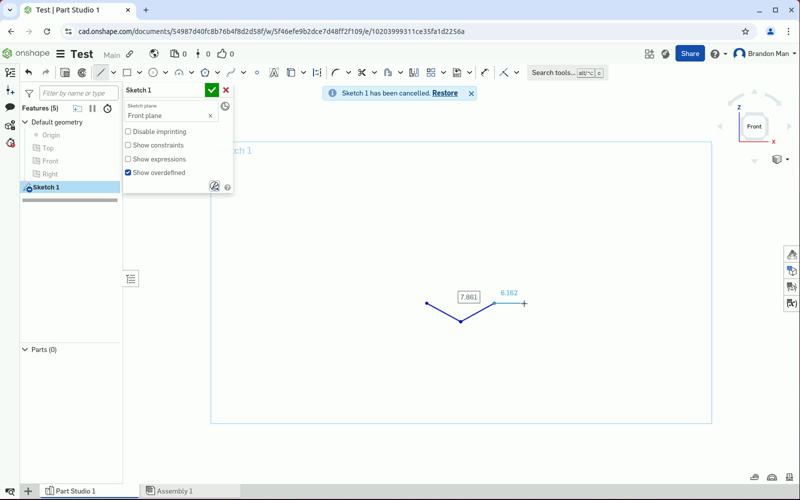
mouse_move(494, 264)
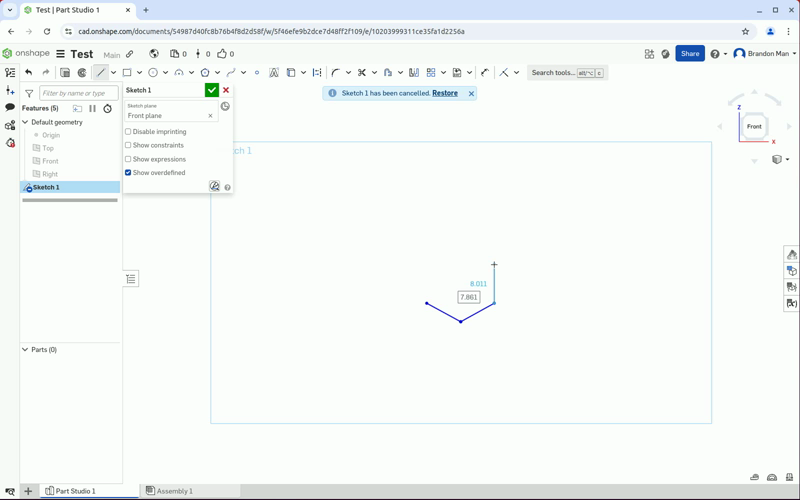
click(494, 264)
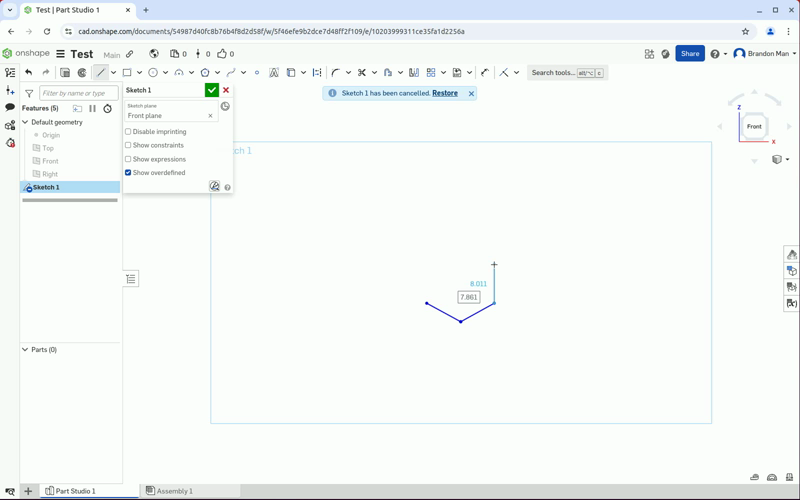
key_up(shift)
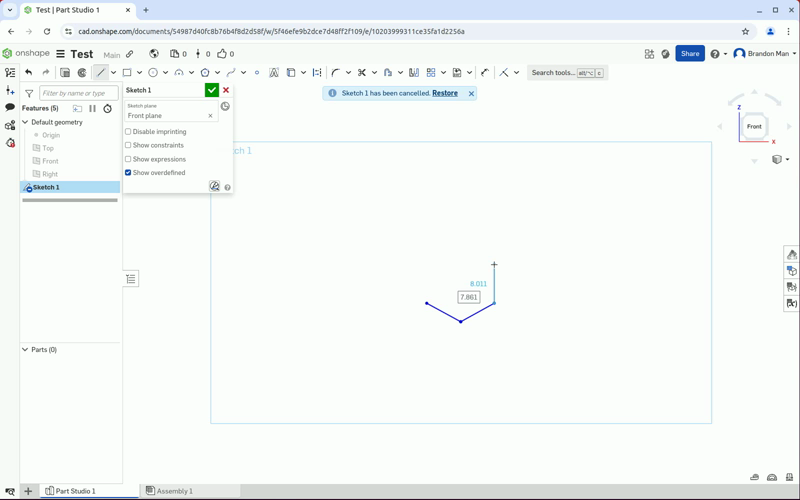
key_down(shift)
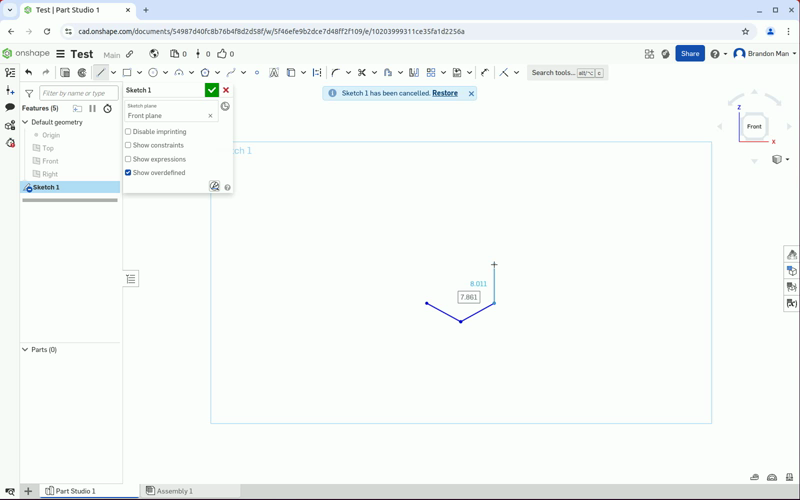
mouse_move(524, 264)
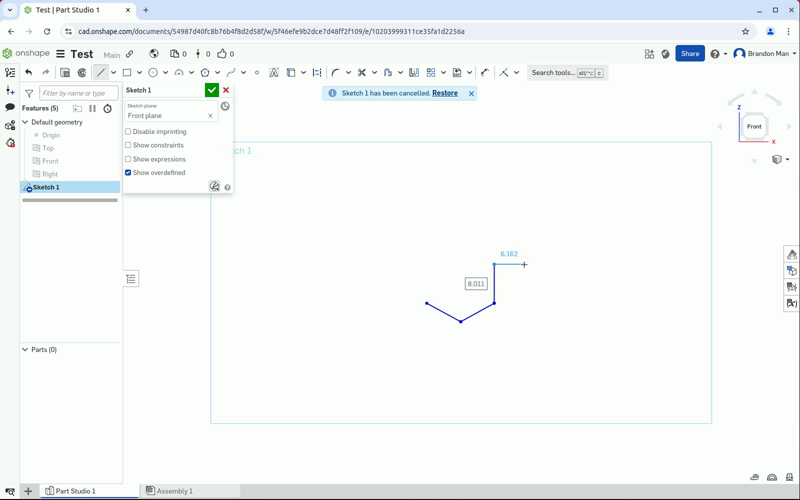
mouse_move(460, 244)
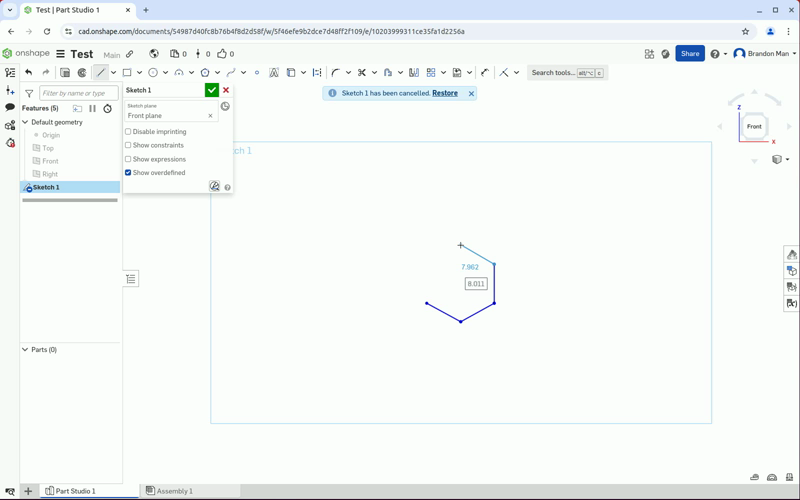
click(460, 244)
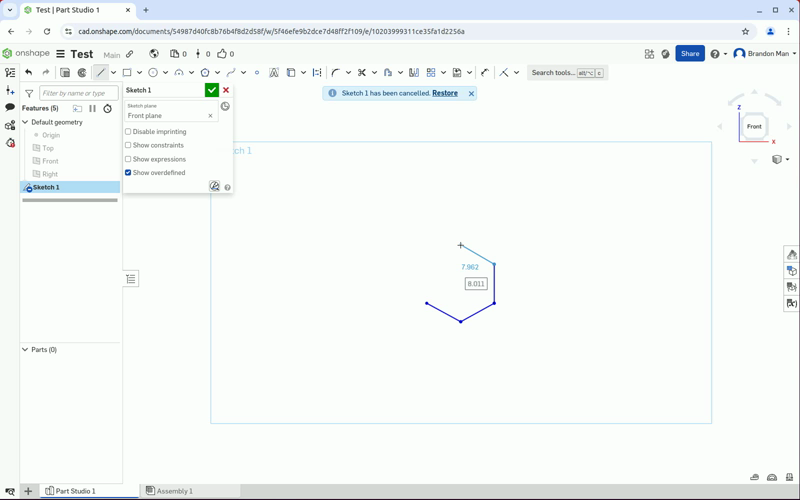
key_up(shift)
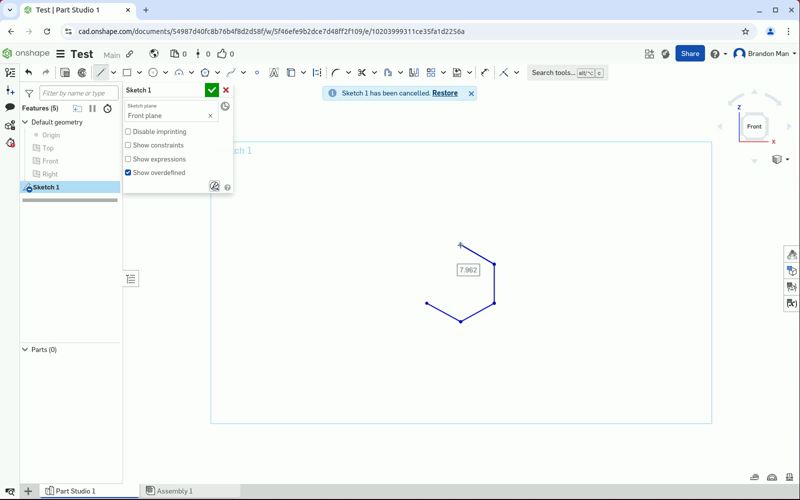
key_down(shift)
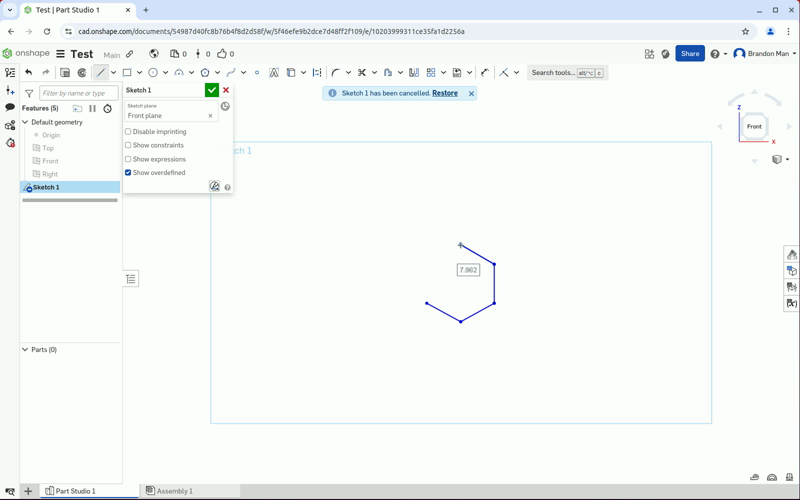
mouse_move(490, 244)
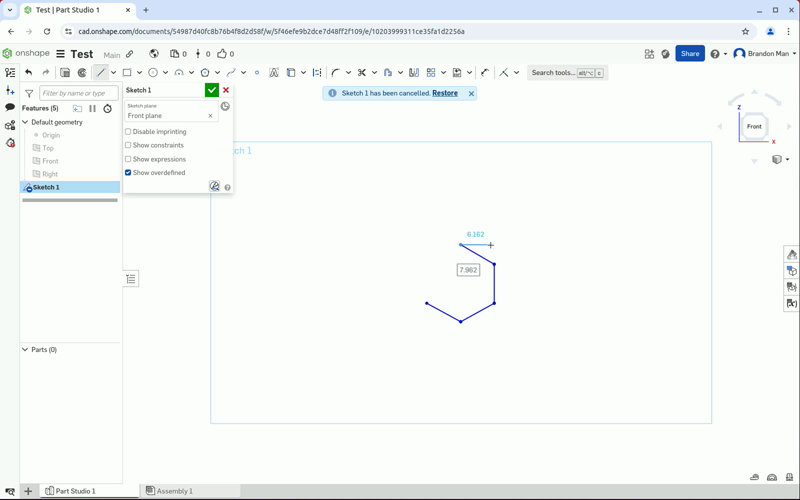
mouse_move(426, 264)
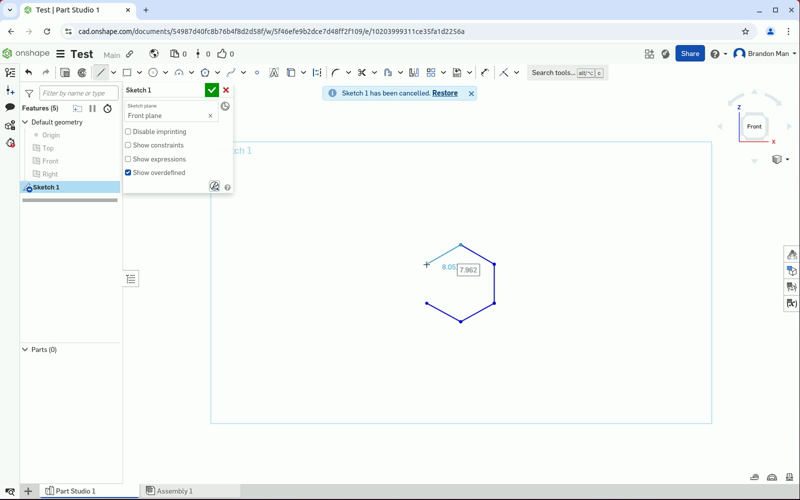
click(426, 264)
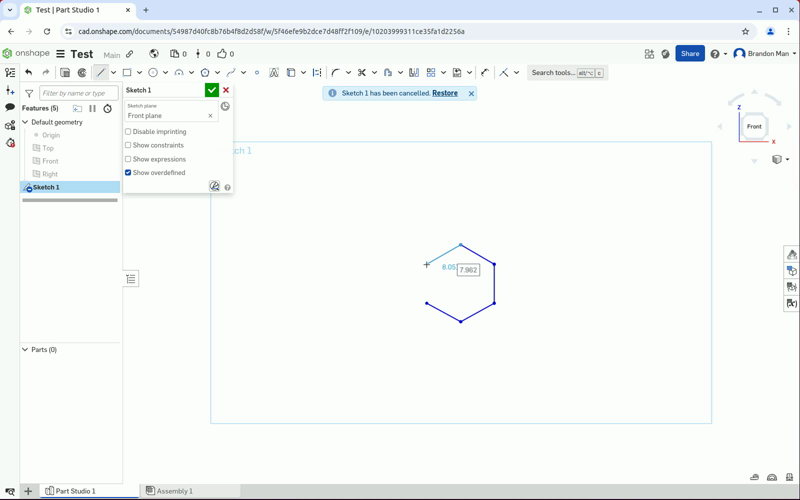
key_up(shift)
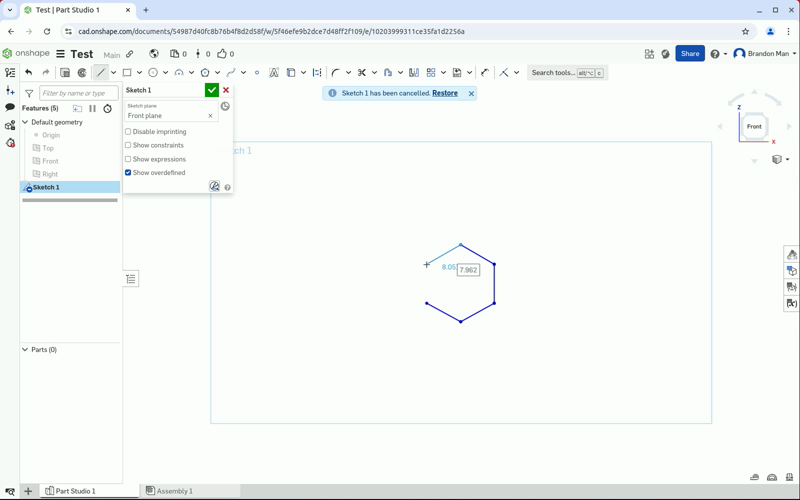
mouse_move(456, 264)
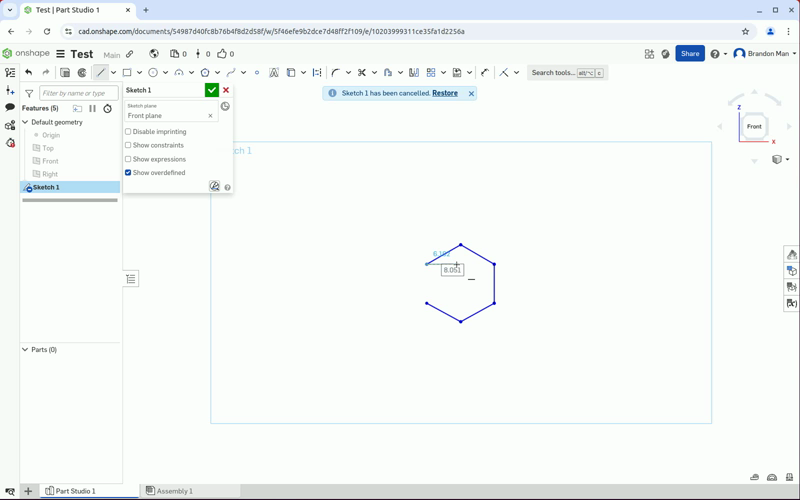
key_down(shift)
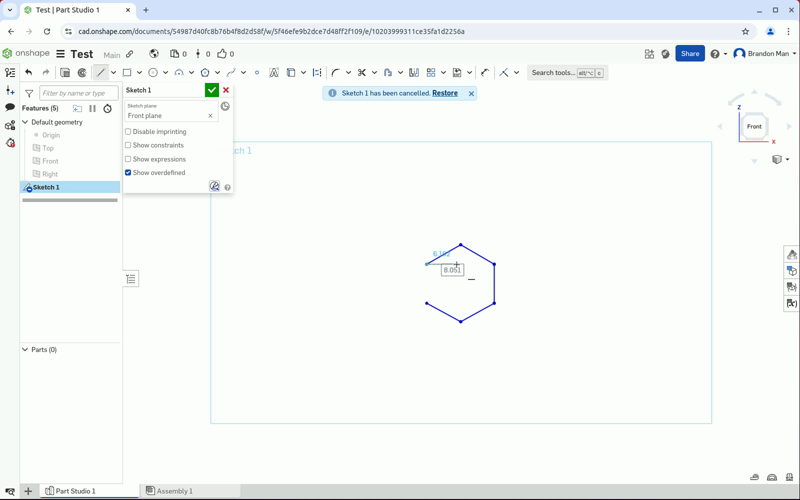
mouse_move(426, 303)
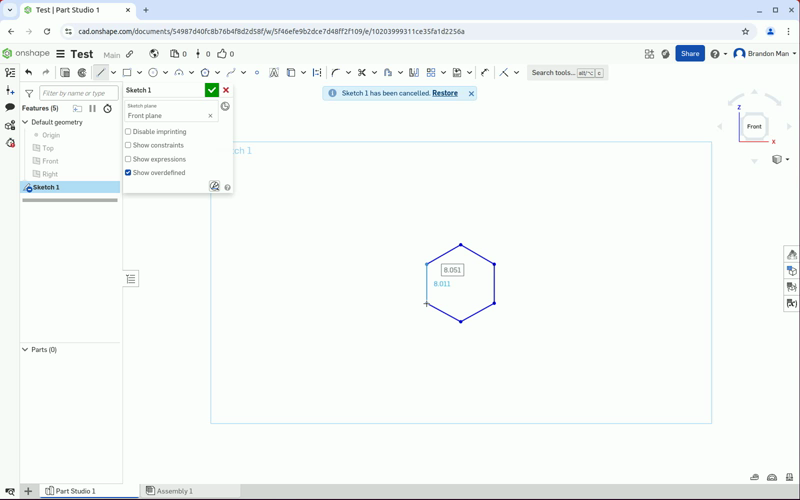
key_up(shift)
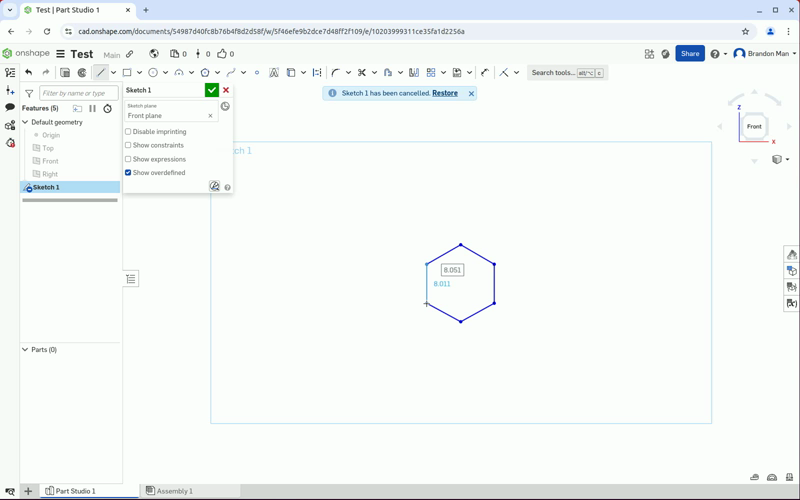
click(426, 303)
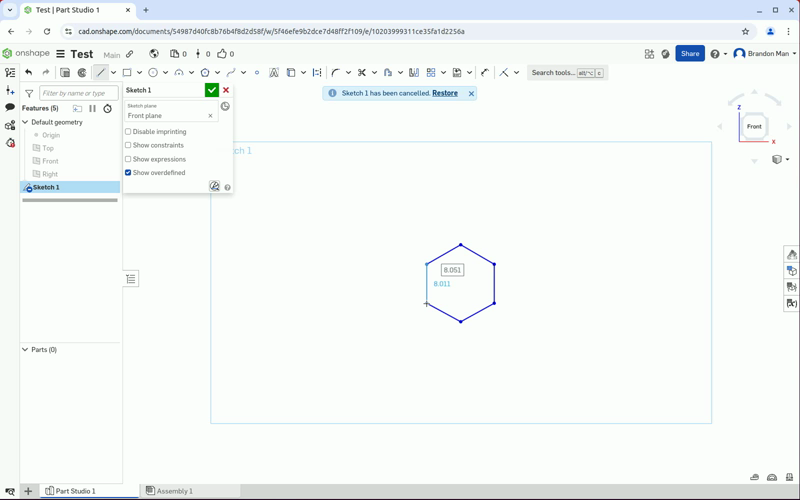
key(esc)
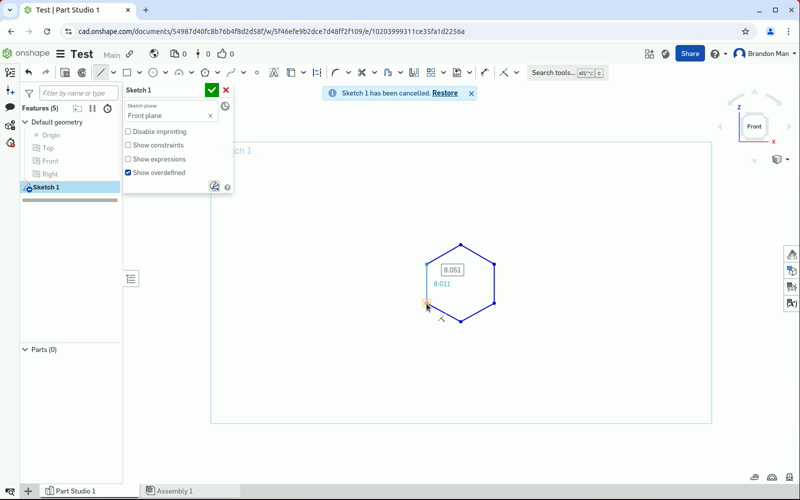
key(c)
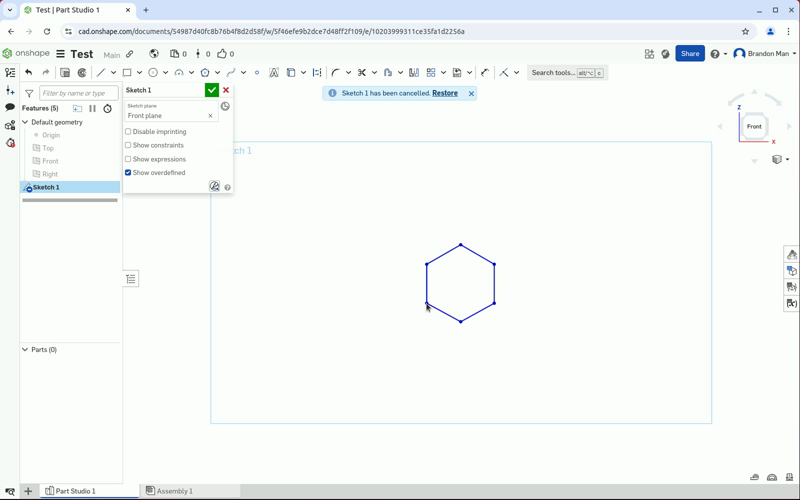
key_down(shift)
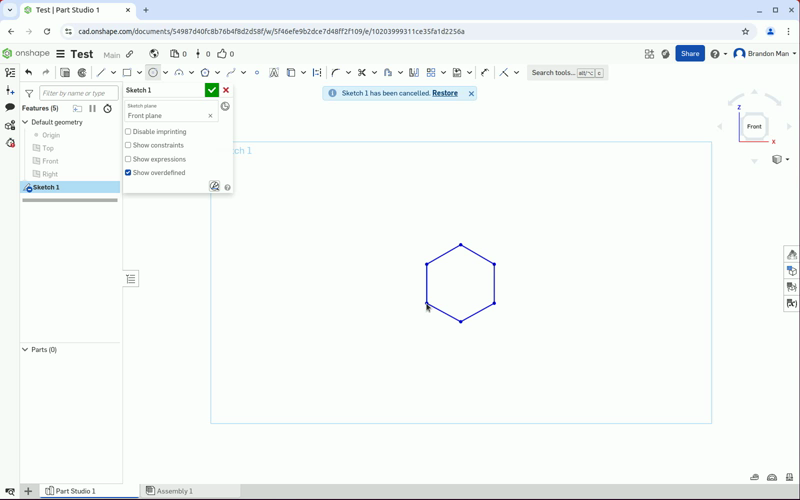
mouse_move(460, 283)
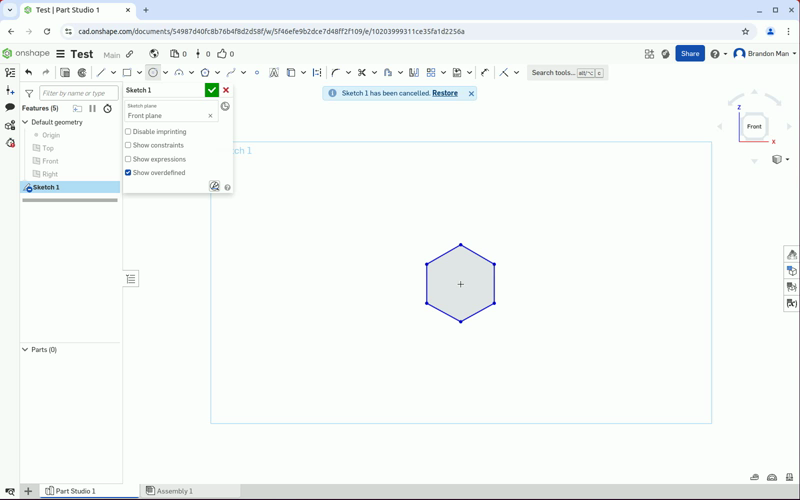
click(460, 283)
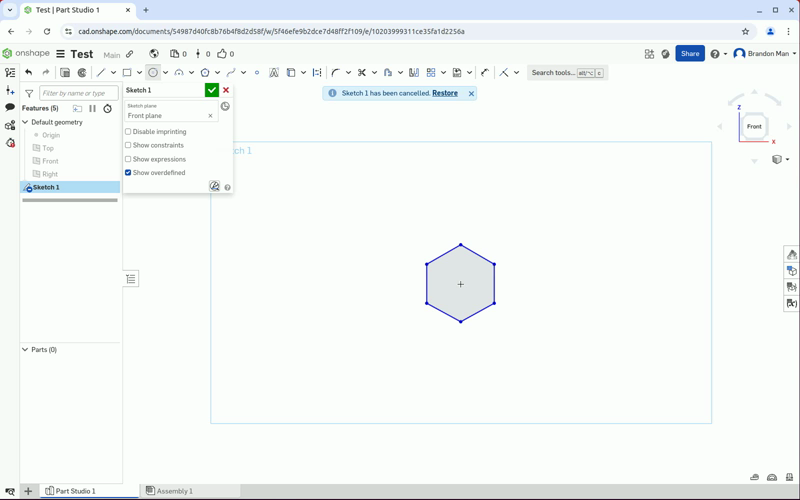
key_up(shift)
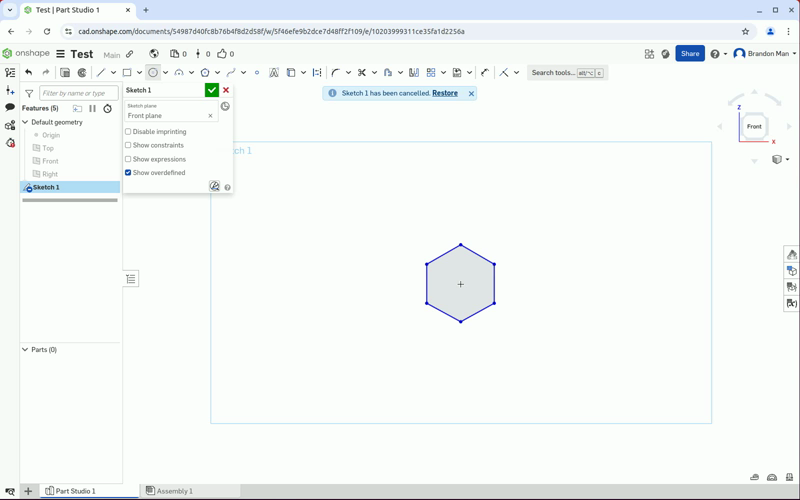
mouse_move(482, 283)
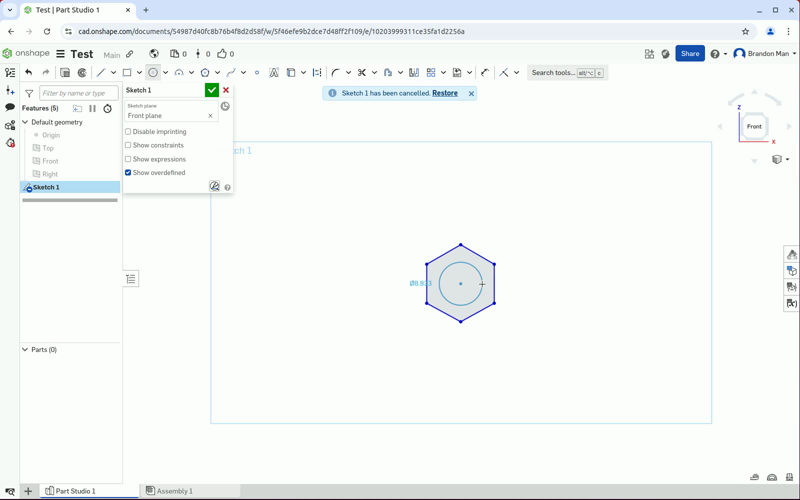
click(482, 283)
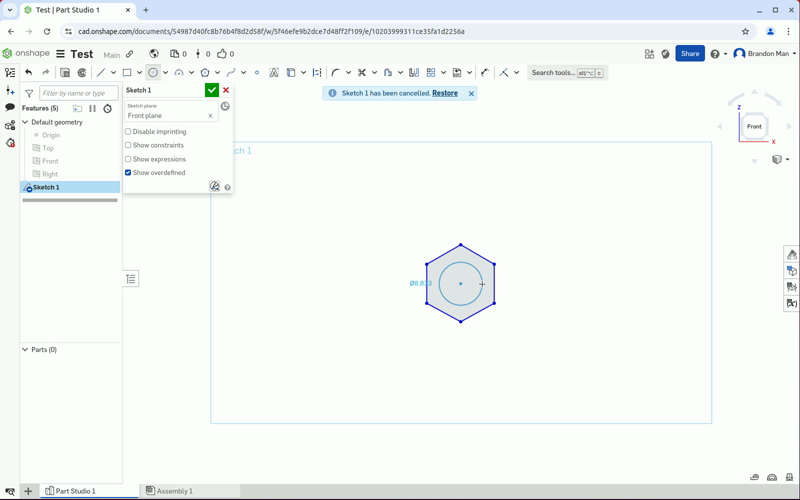
key(esc)
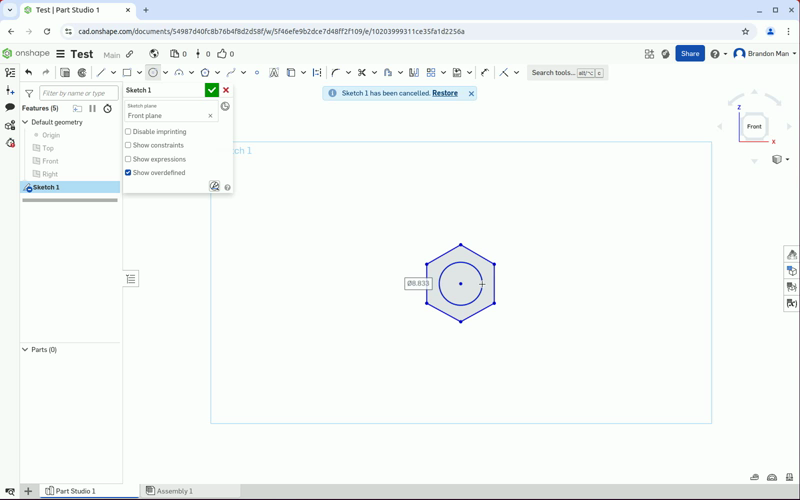
mouse_move(479, 303)
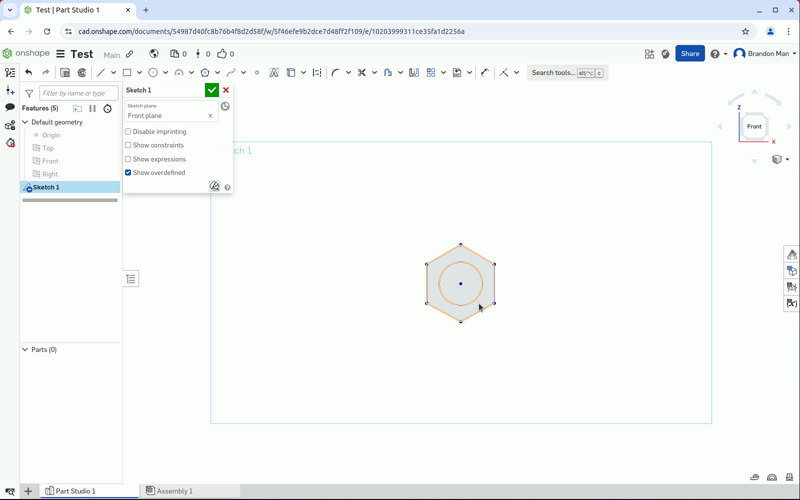
click(479, 303)
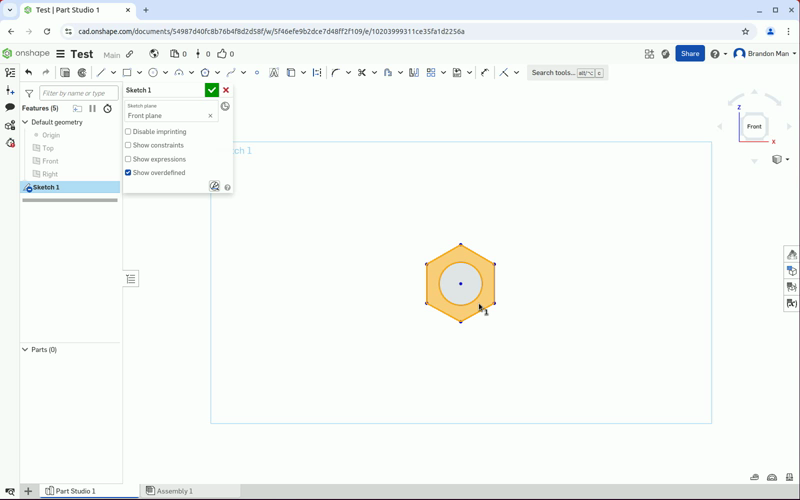
mouse_move(73, 352)
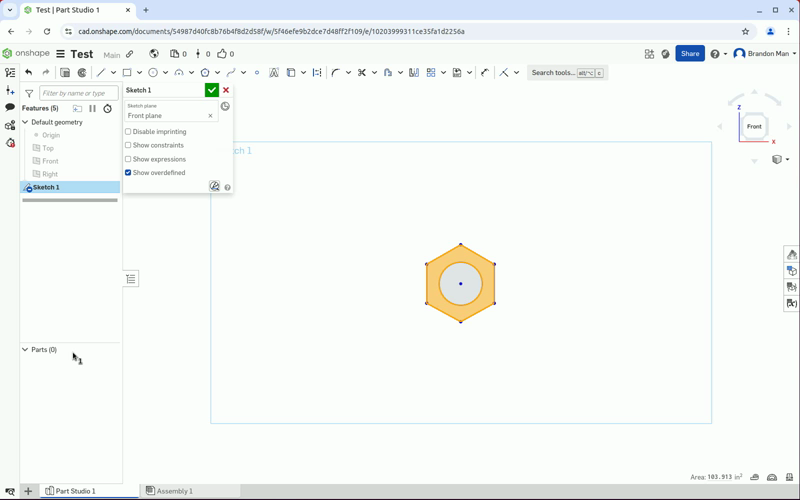
key(shift+y)
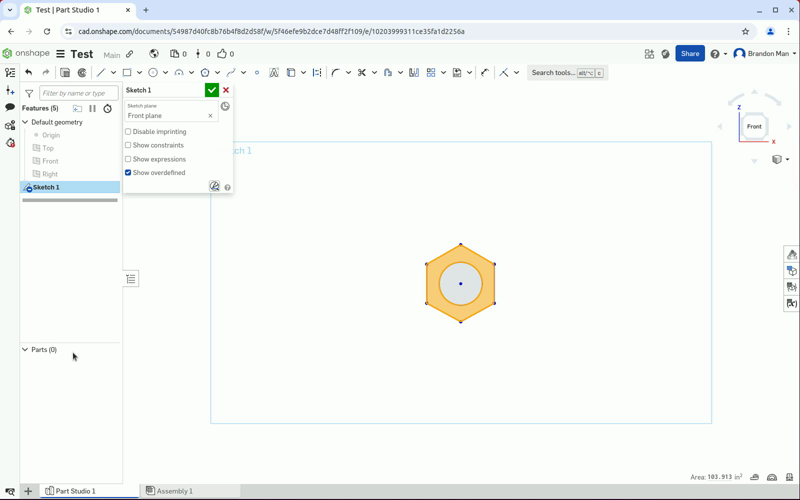
key(shift+e)
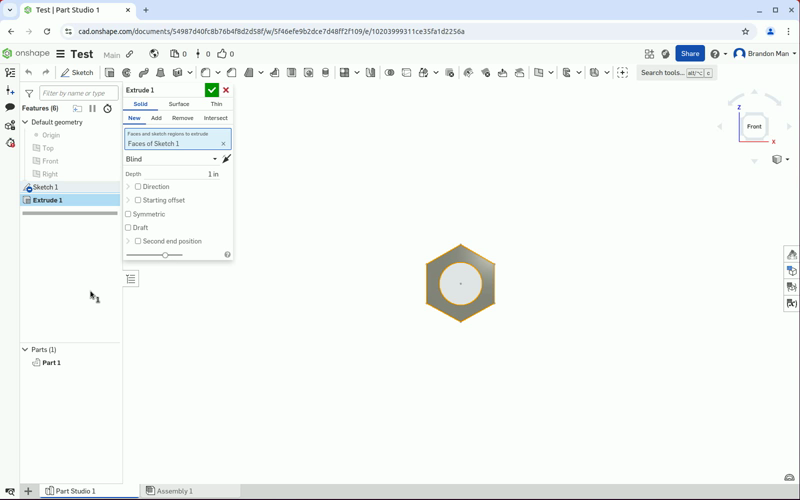
mouse_move(143, 106)
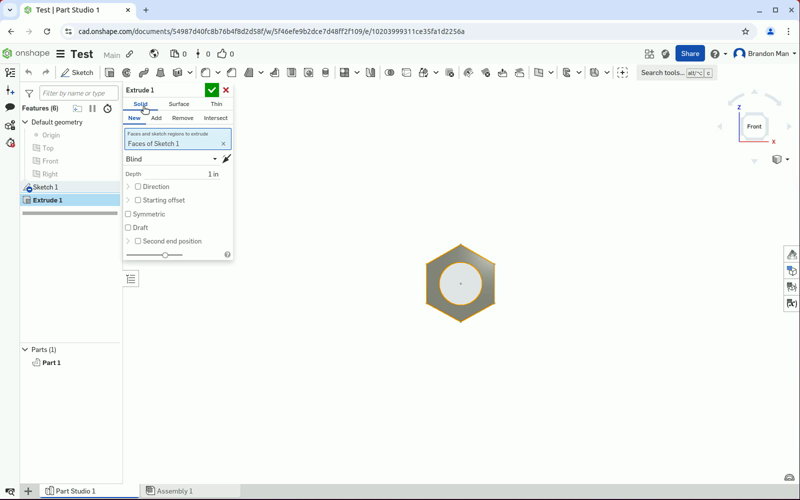
click(143, 106)
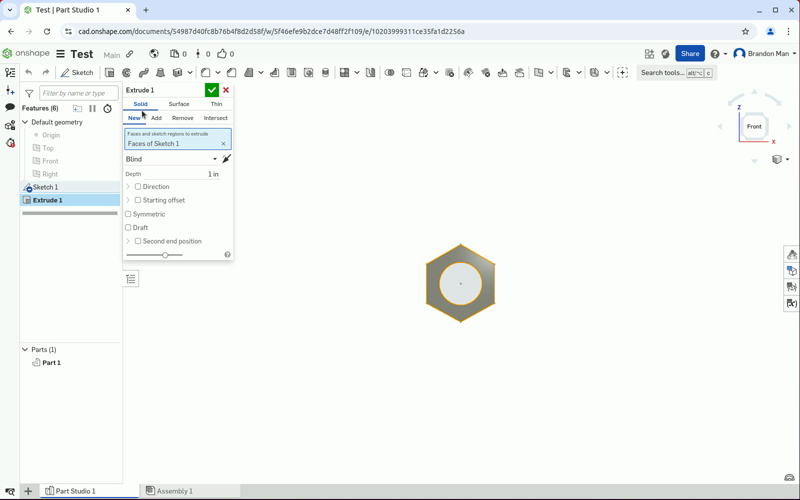
mouse_move(137, 120)
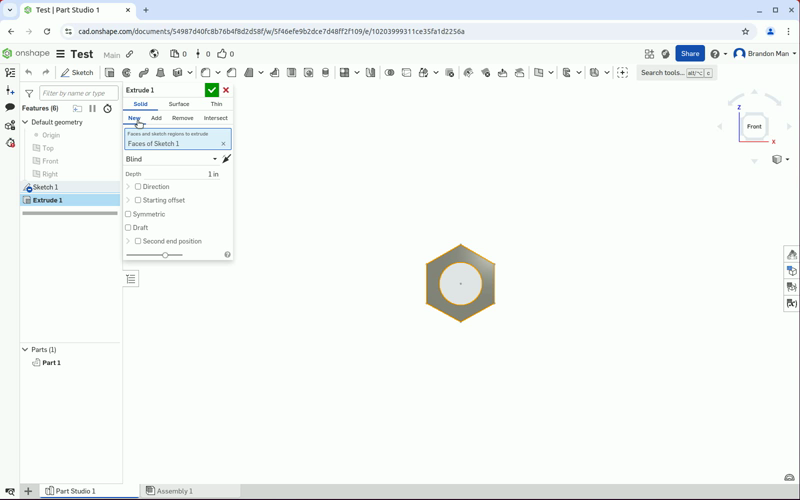
click(137, 120)
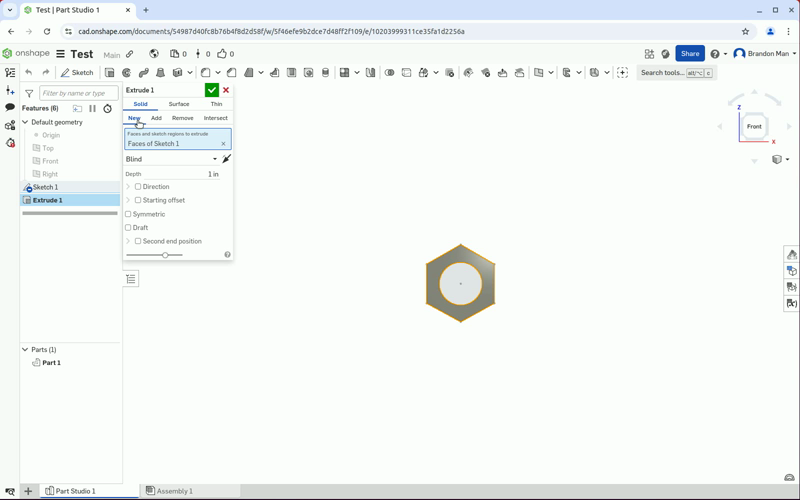
key(tab, 4)
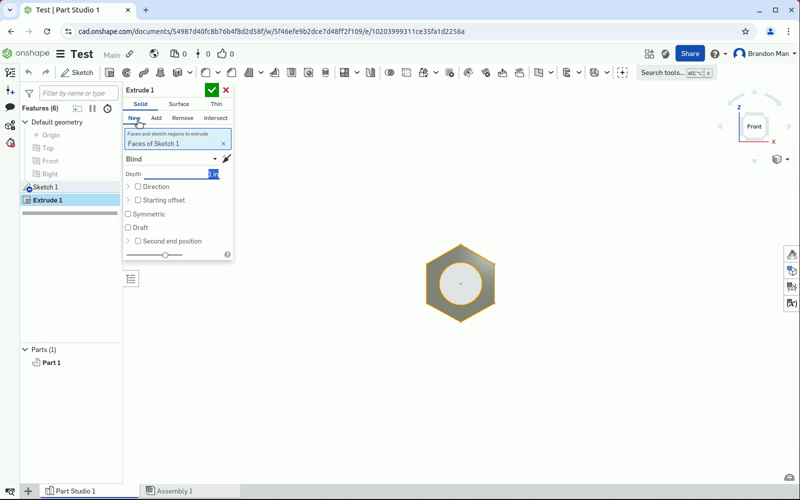
text(4.333)
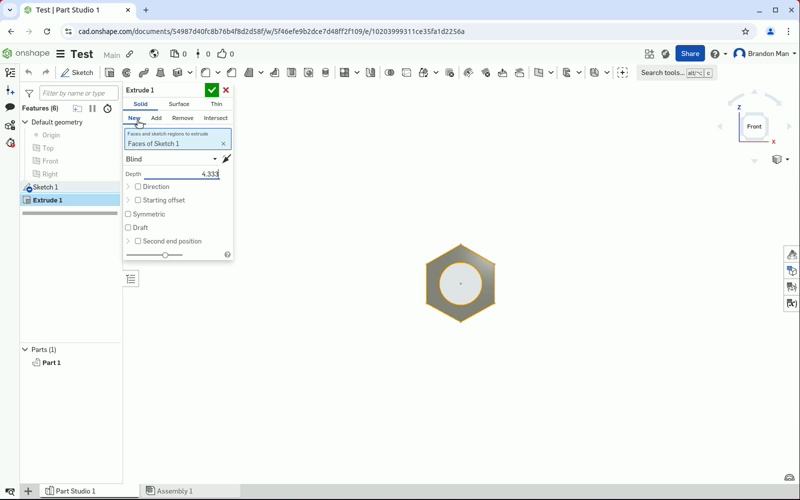
key(enter)
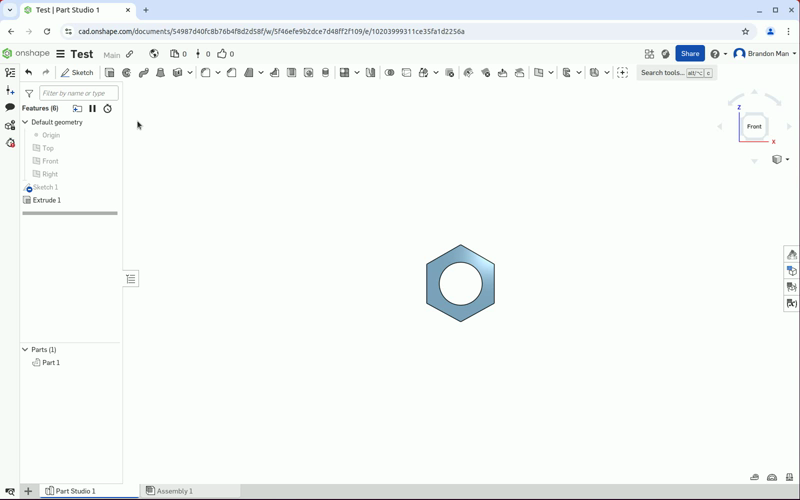
key(shift+h)
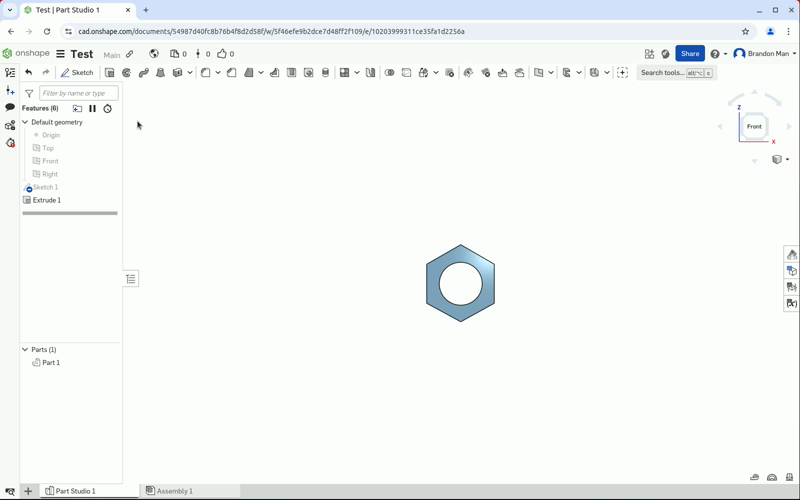
key(shift+h)
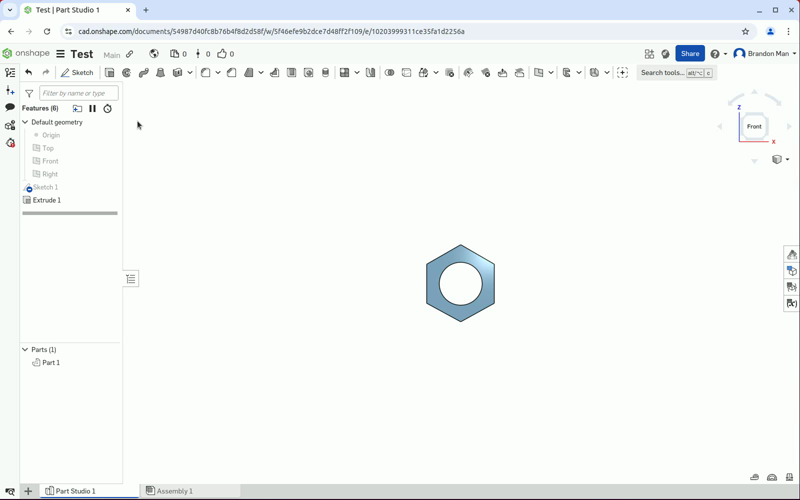
mouse_move(73, 189)
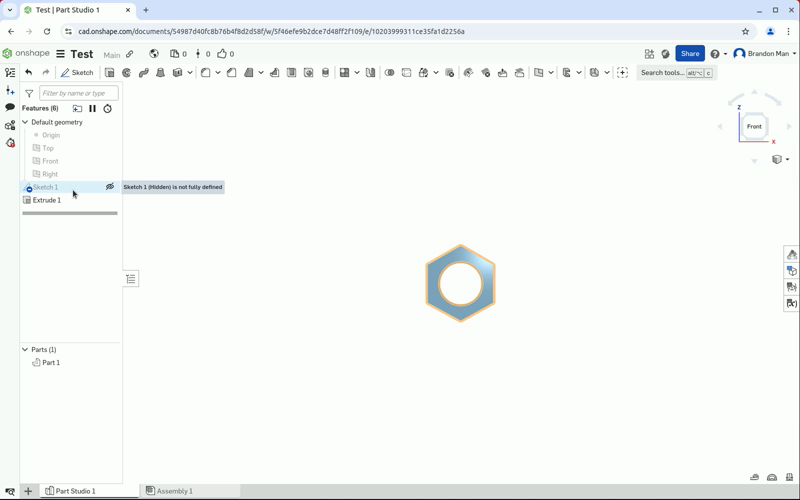
click(73, 189)
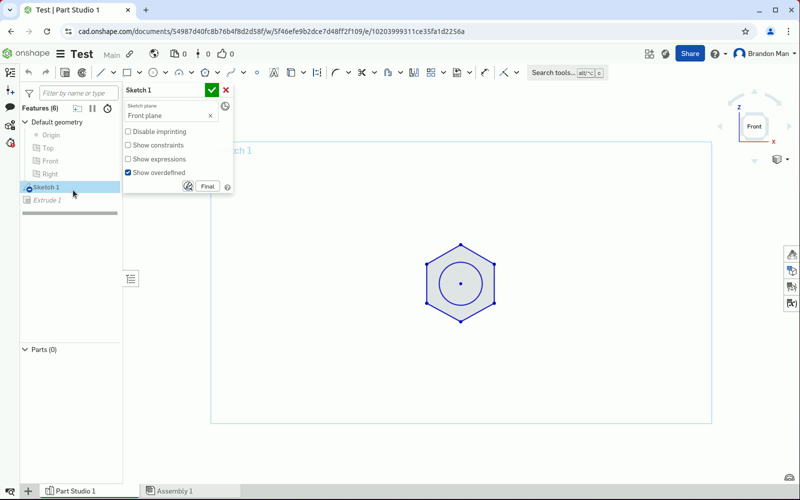
mouse_move(229, 92)
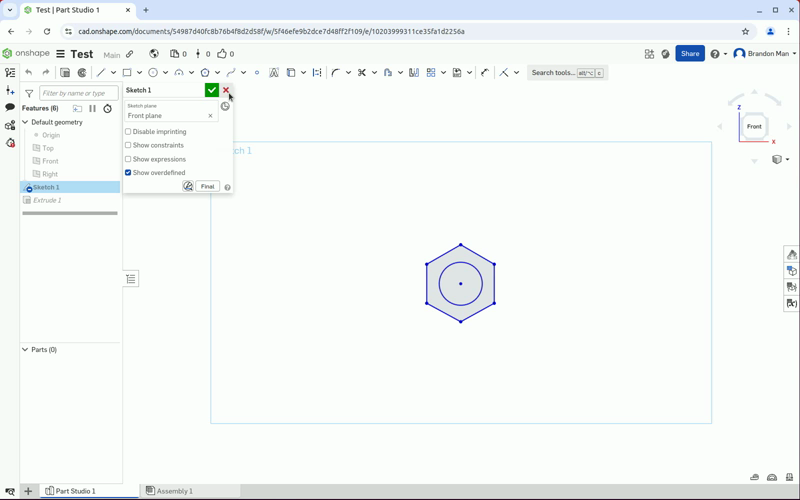
click(229, 92)
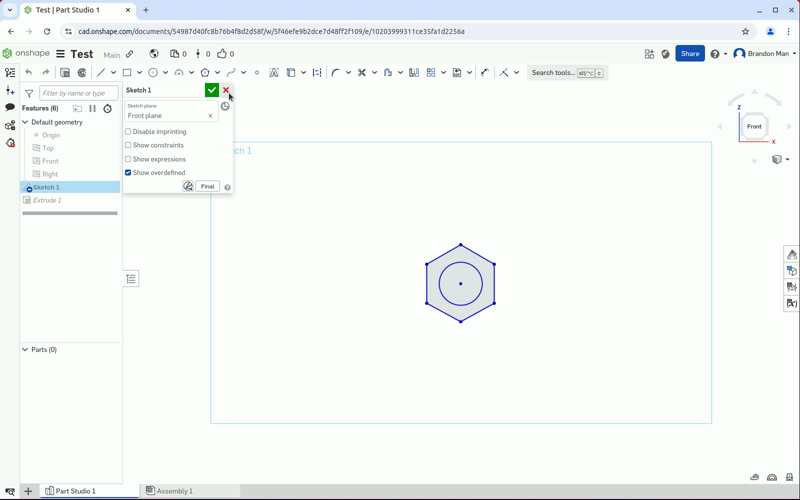
key(shift+s)
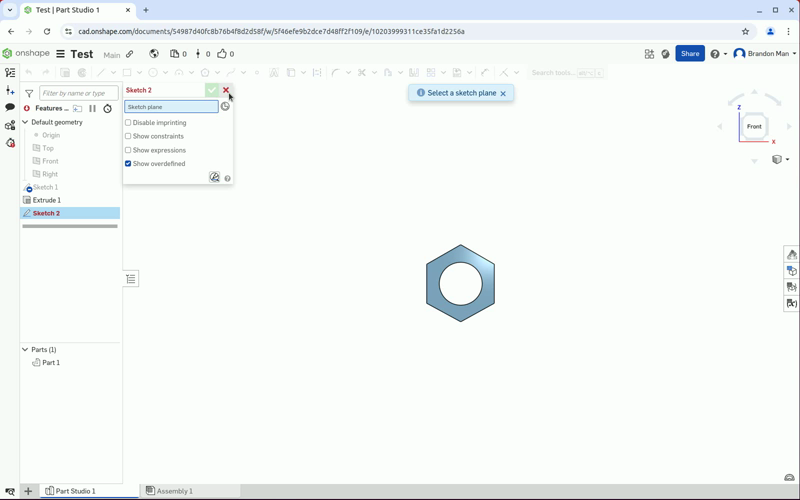
mouse_move(73, 163)
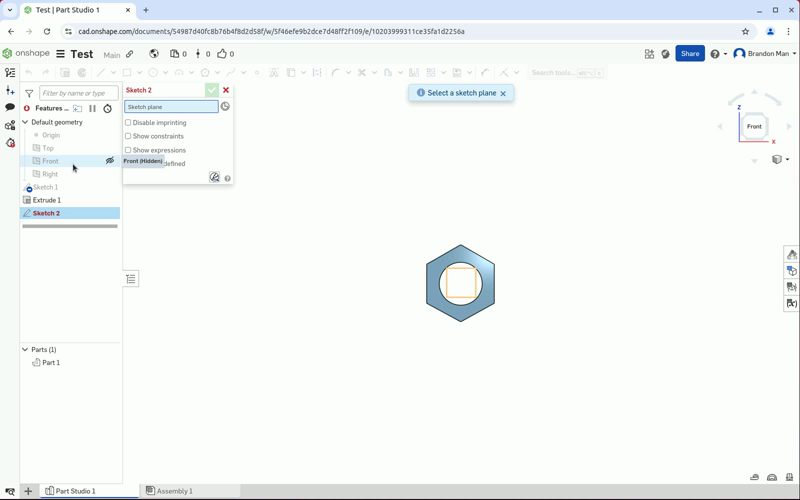
click(73, 163)
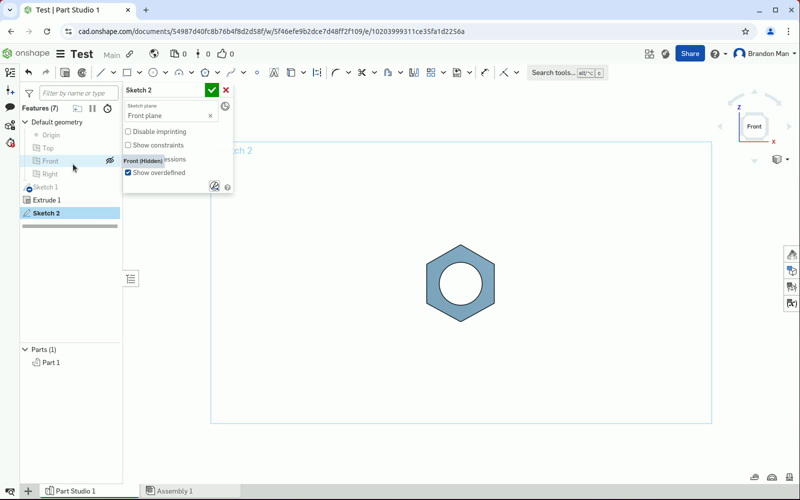
mouse_move(73, 352)
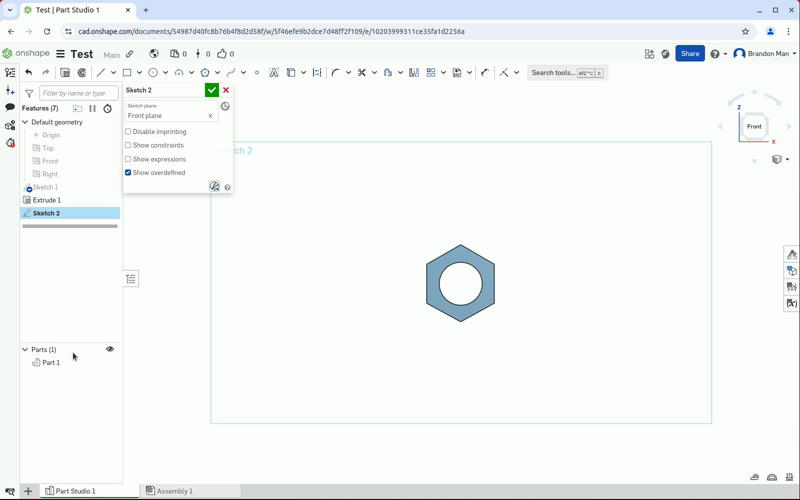
key(y)
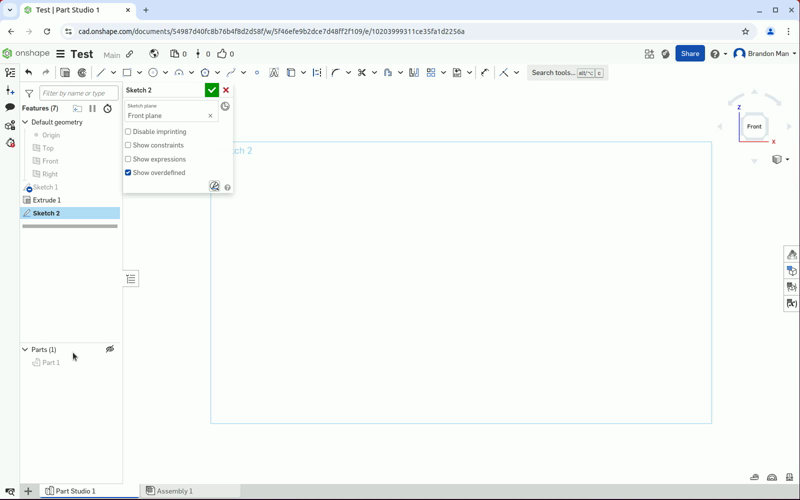
key(c)
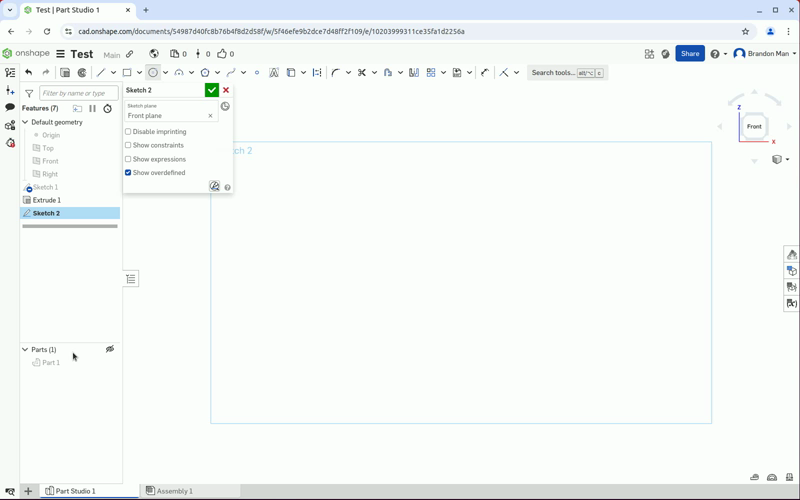
key_down(shift)
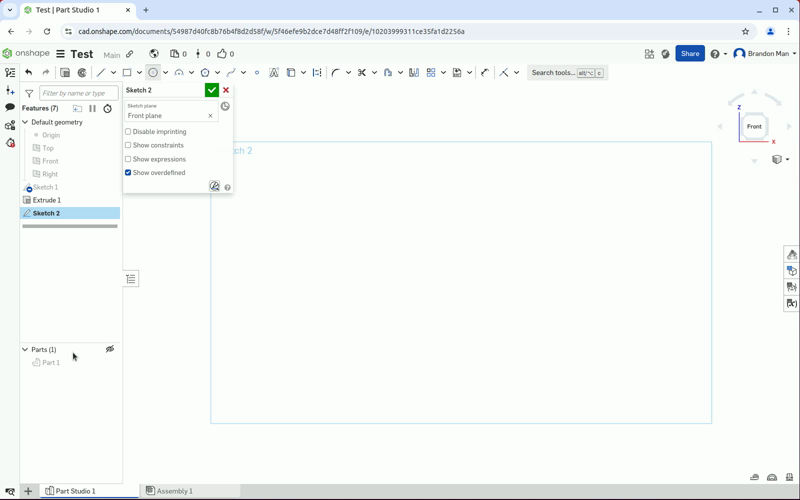
mouse_move(461, 282)
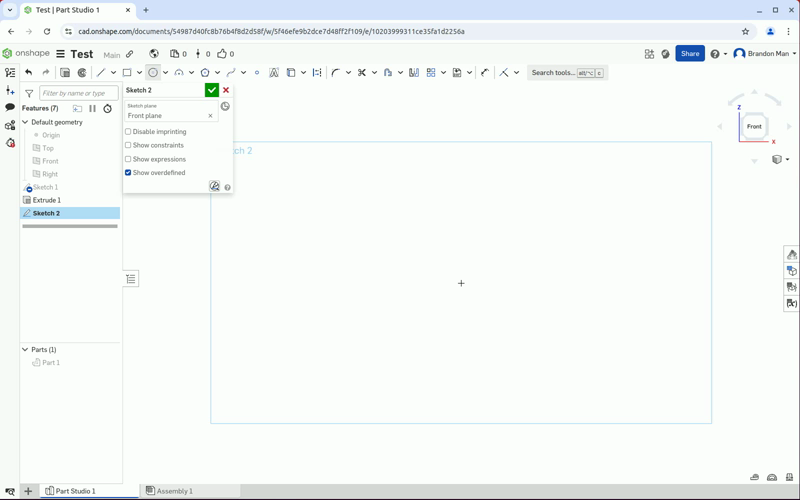
click(461, 282)
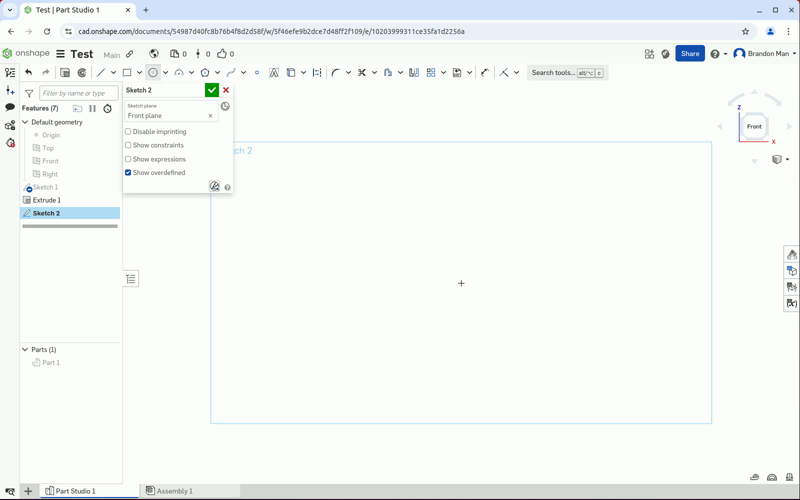
key_up(shift)
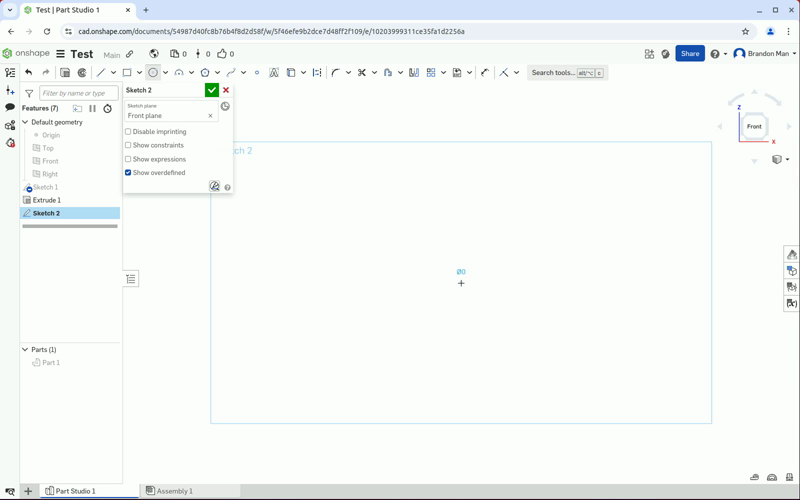
mouse_move(482, 282)
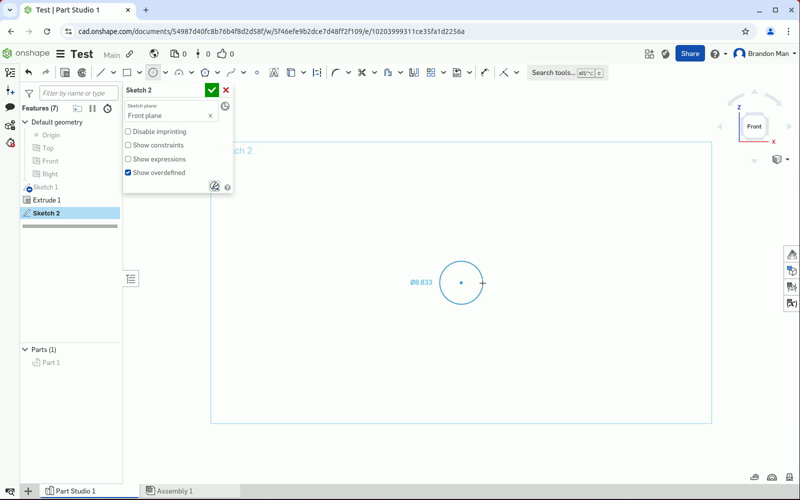
click(482, 282)
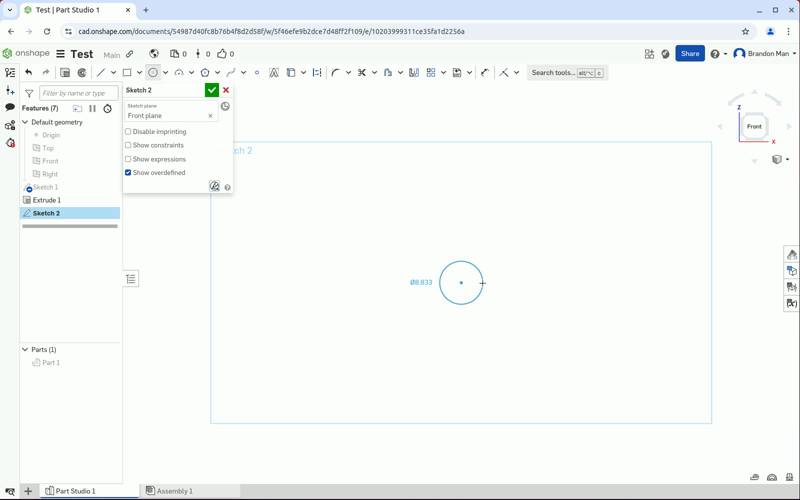
key(esc)
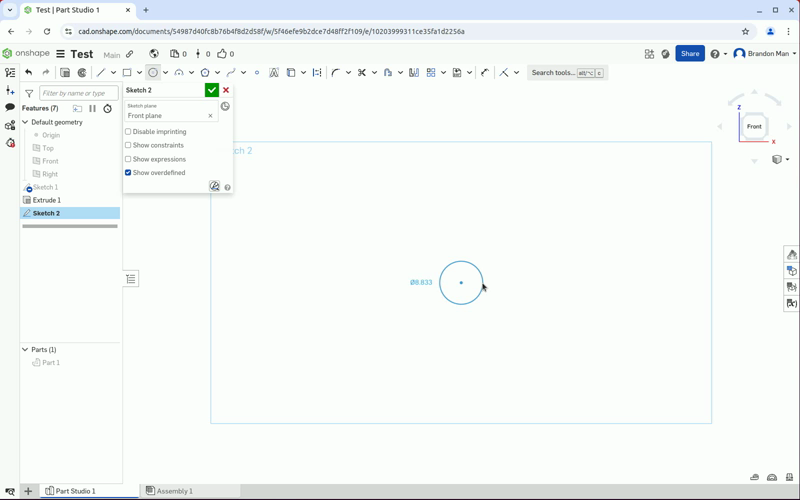
mouse_move(458, 272)
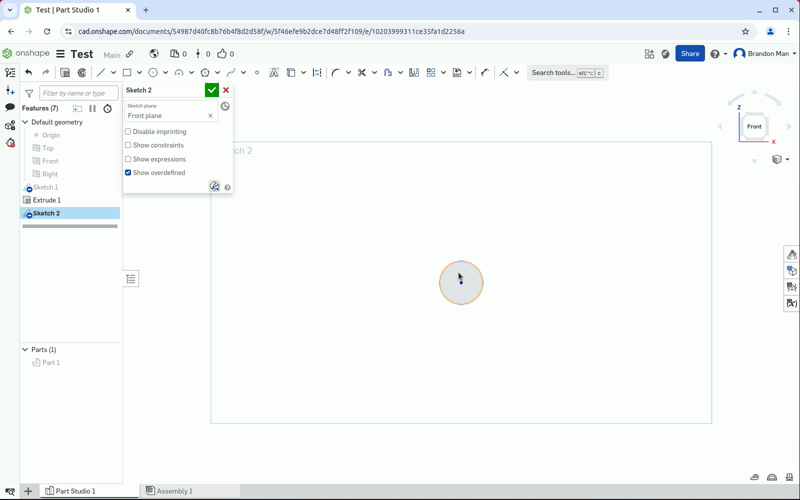
scroll(6)
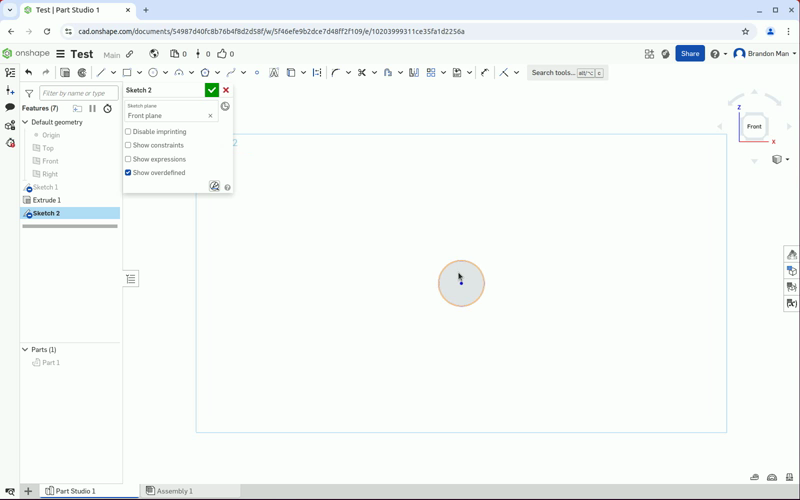
scroll(6)
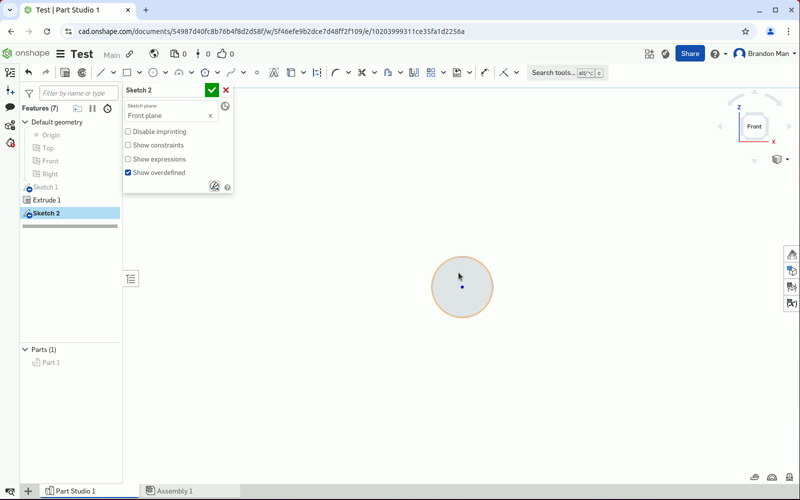
scroll(6)
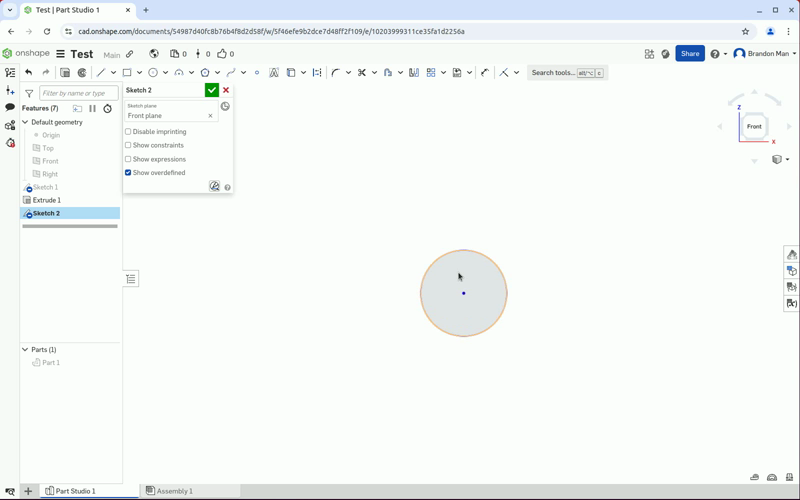
scroll(6)
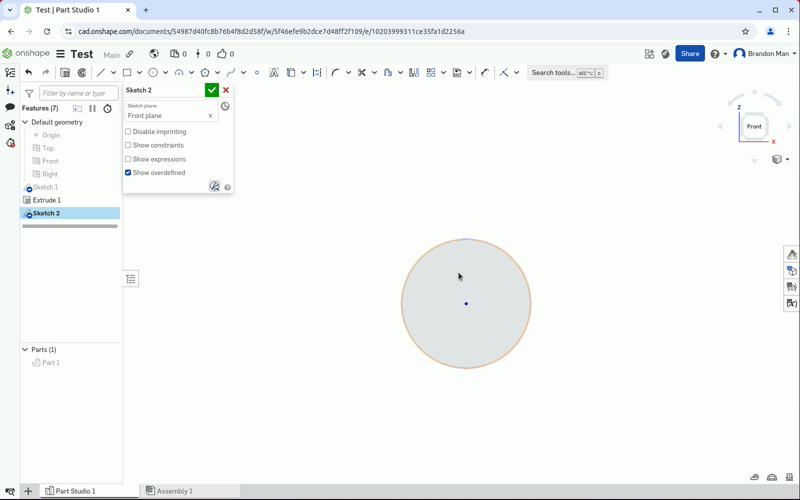
scroll(6)
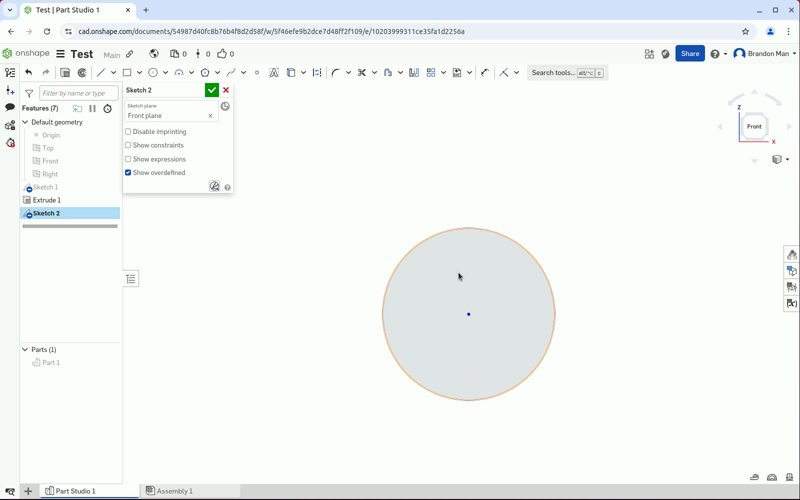
scroll(6)
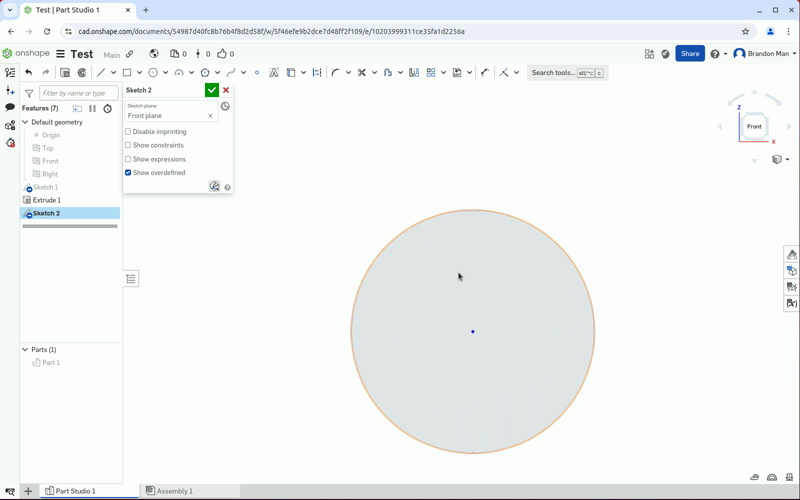
scroll(6)
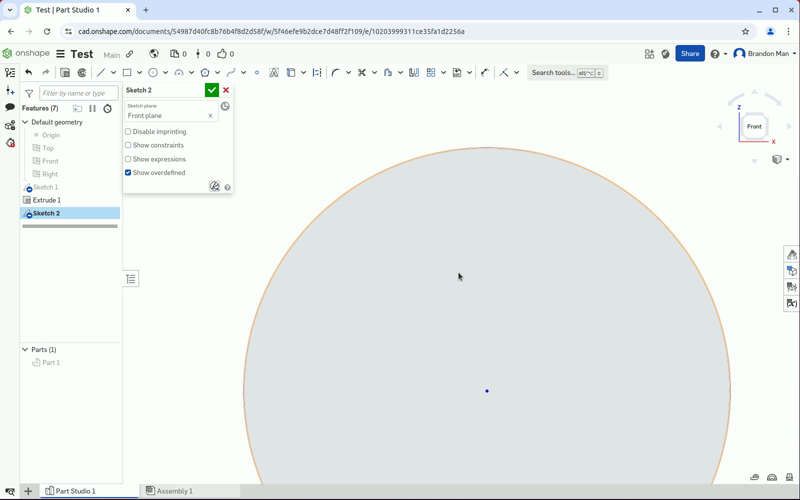
click(458, 272)
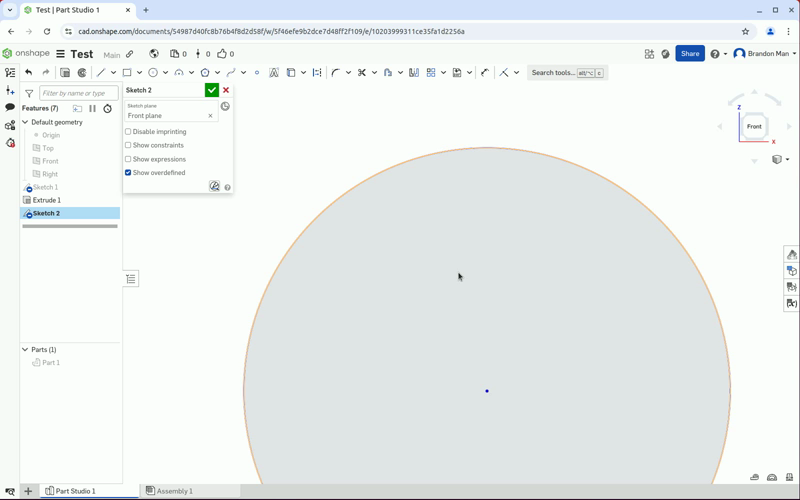
scroll(-6)
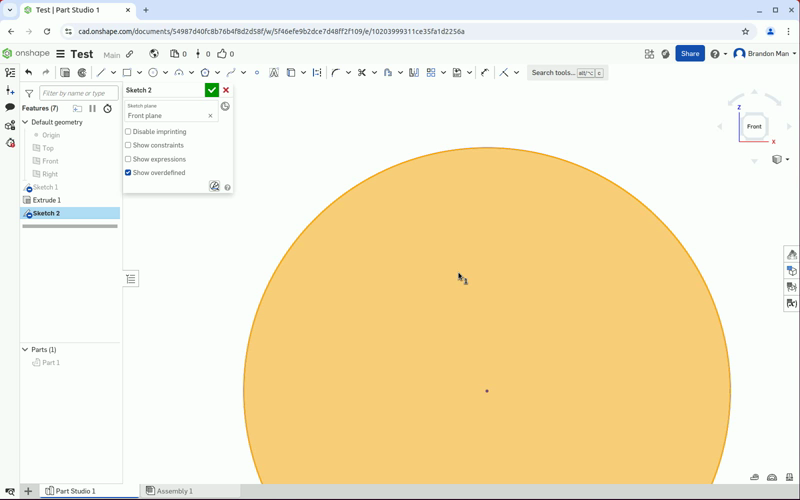
scroll(-6)
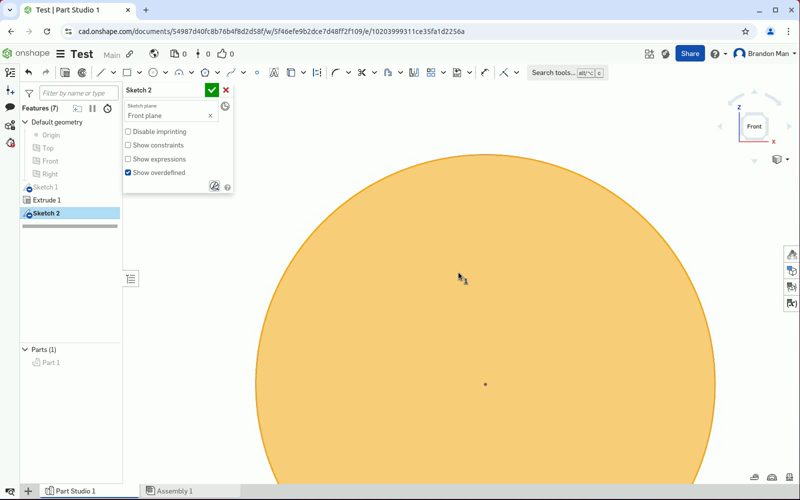
scroll(-6)
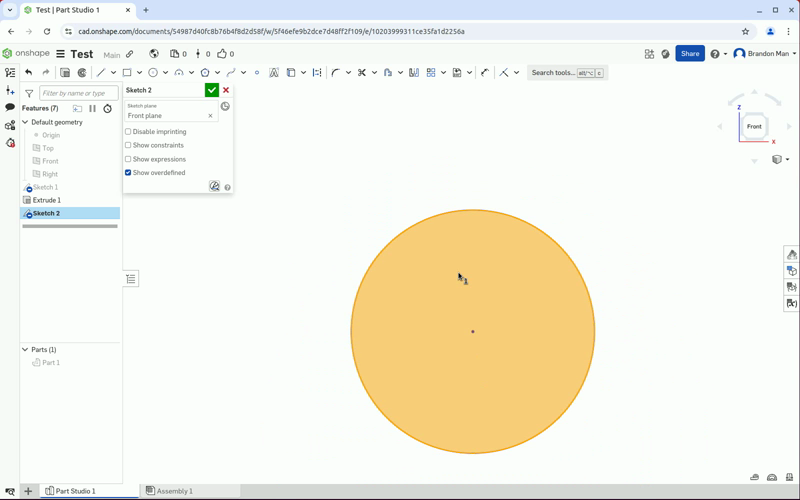
scroll(-6)
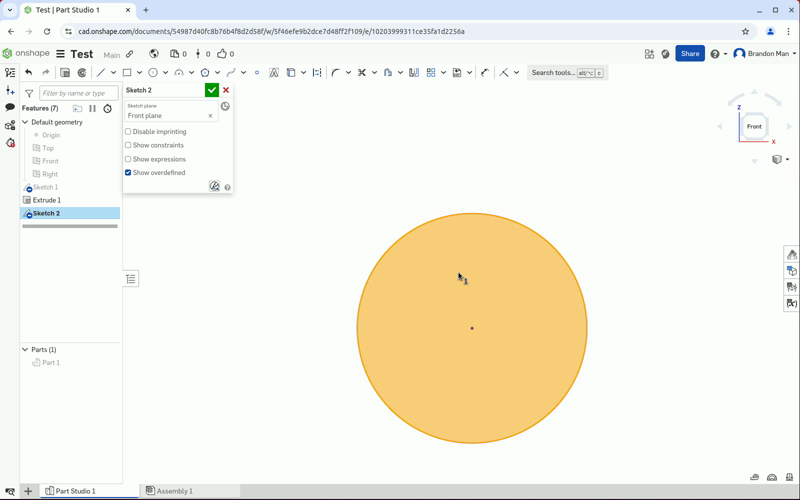
scroll(-6)
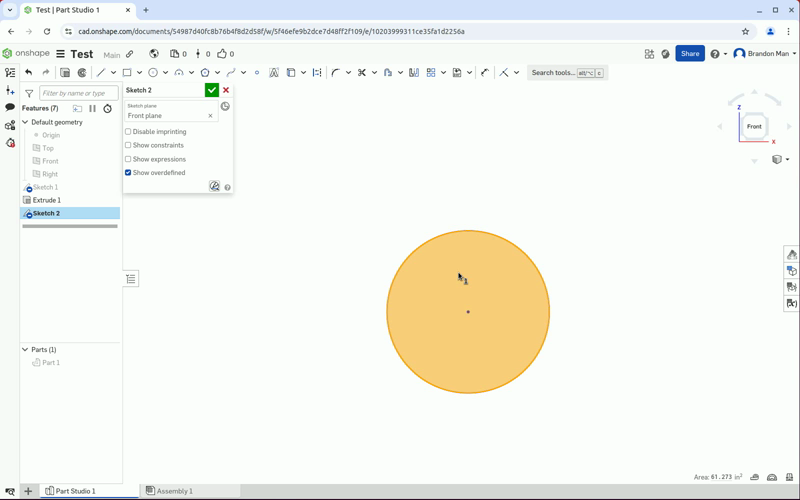
scroll(-6)
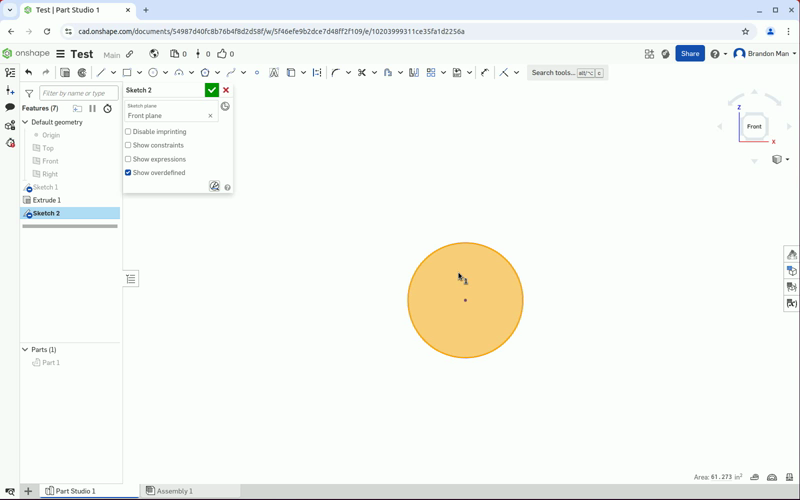
scroll(-6)
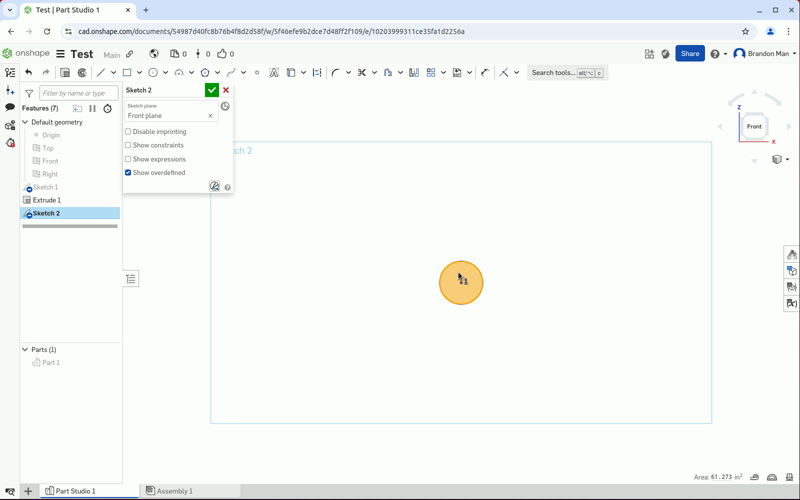
mouse_move(73, 352)
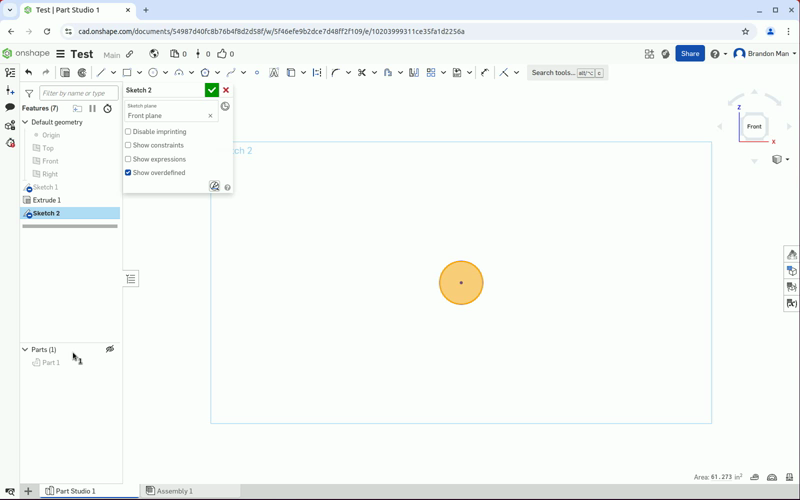
key(shift+y)
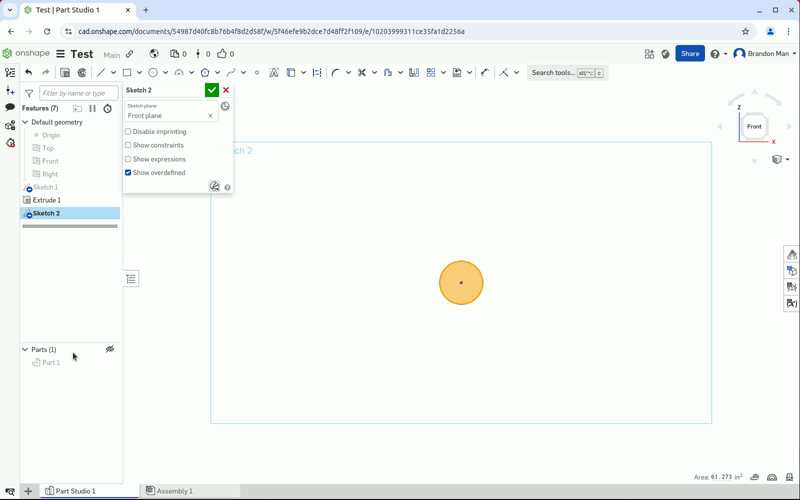
key(shift+e)
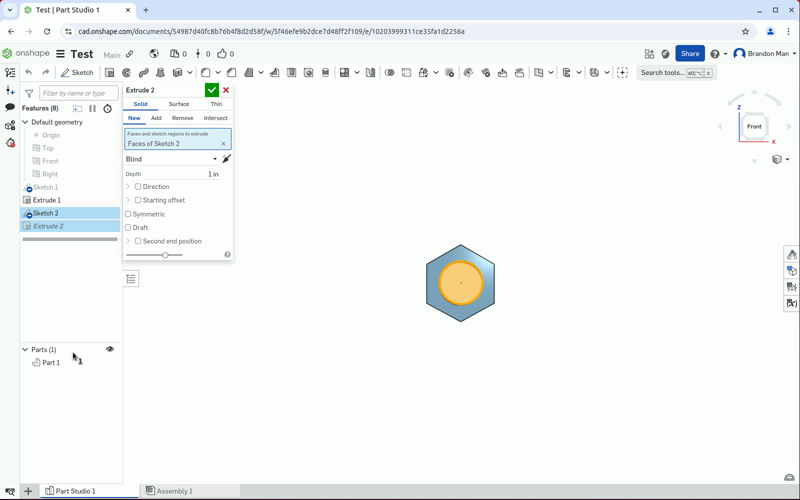
mouse_move(143, 106)
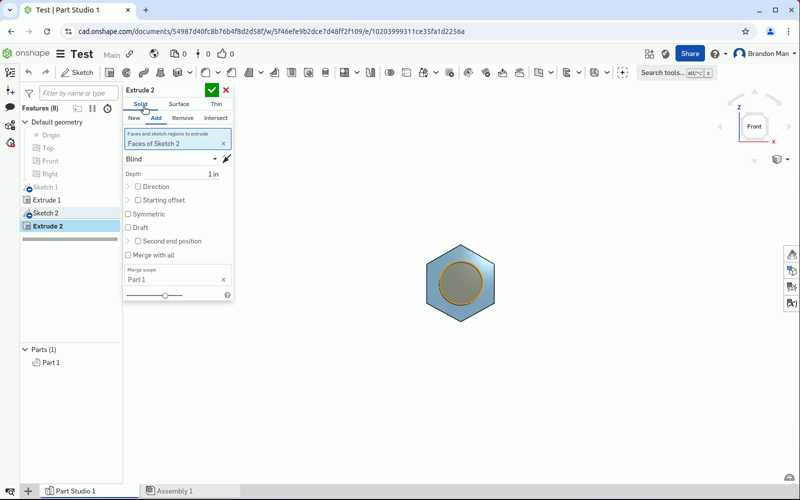
click(143, 106)
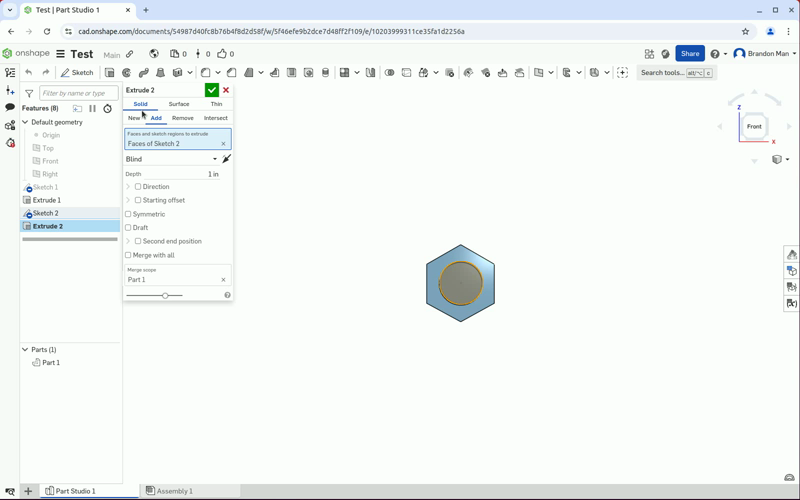
mouse_move(137, 120)
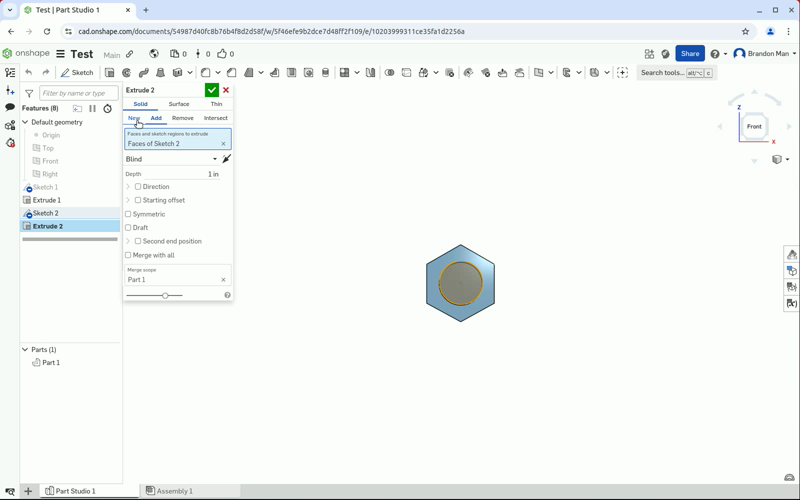
click(137, 120)
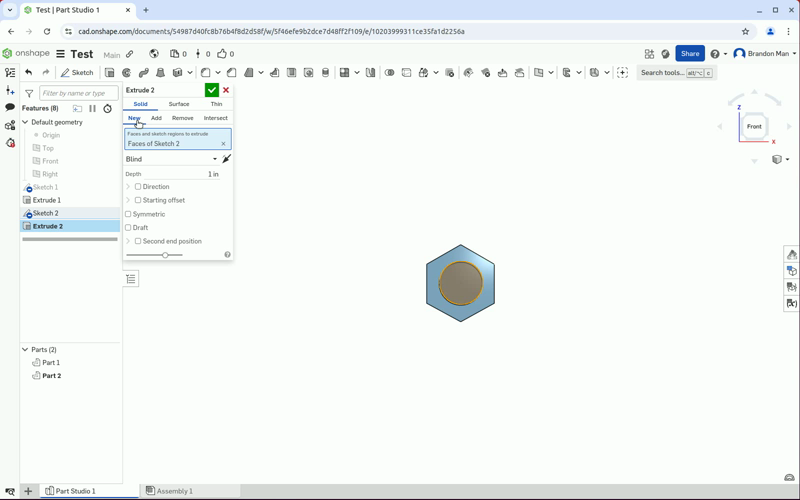
key(tab, 4)
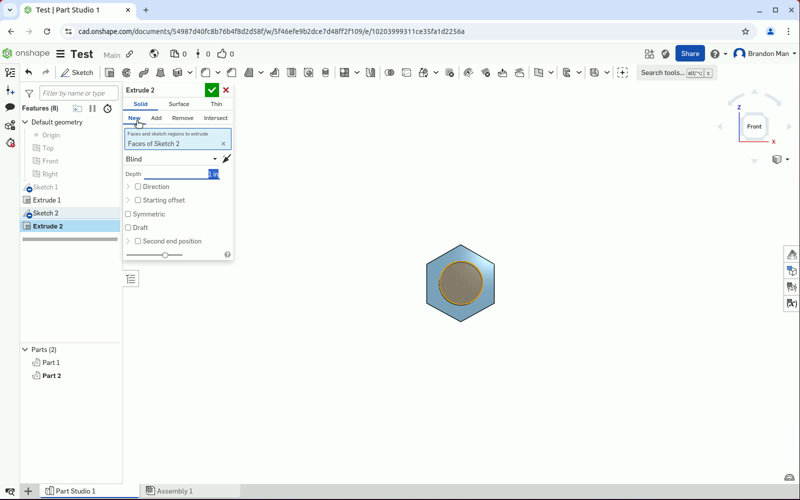
text(4.333)
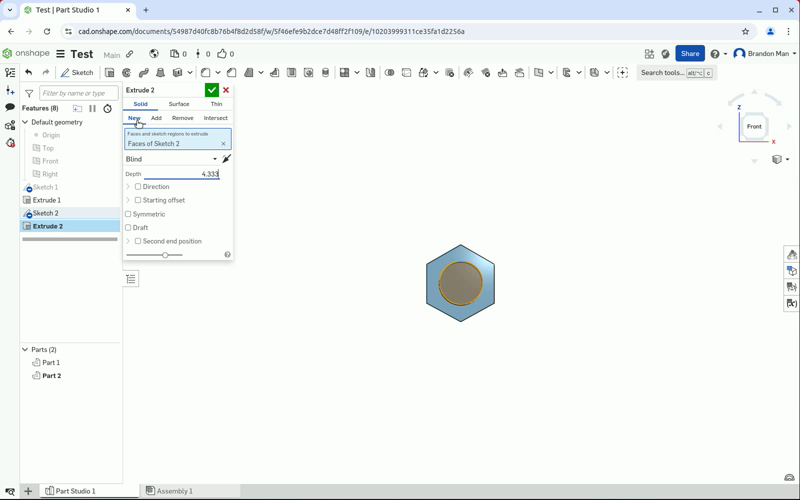
key(enter)
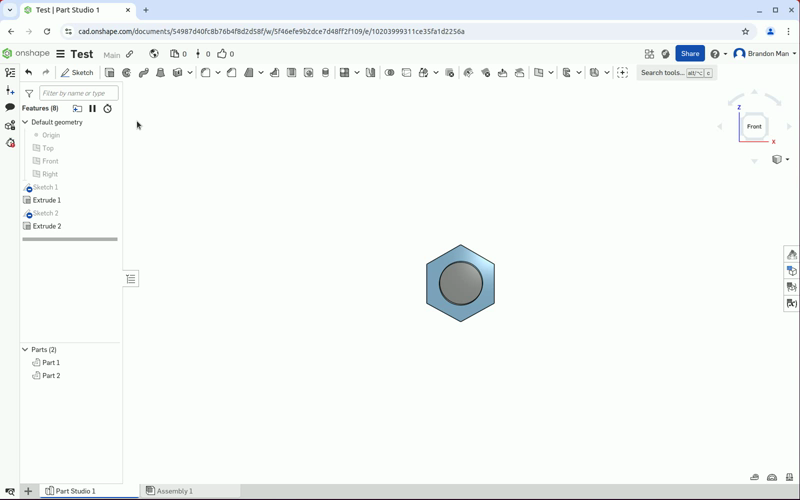
key(shift+h)
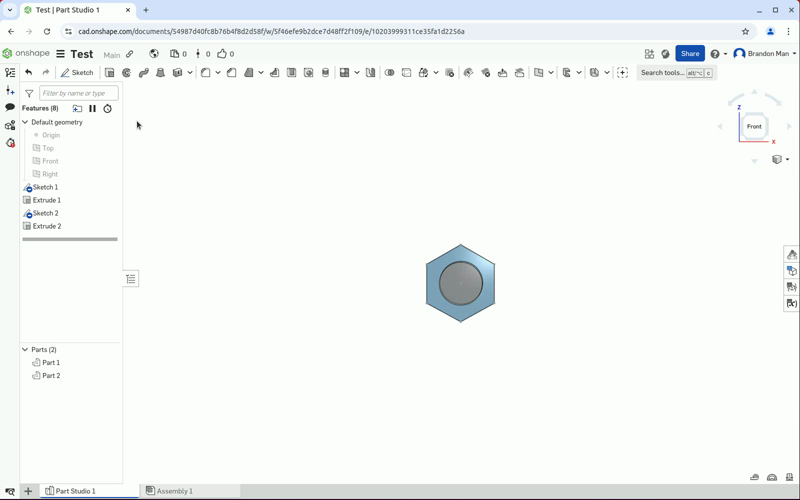
key(shift+h)
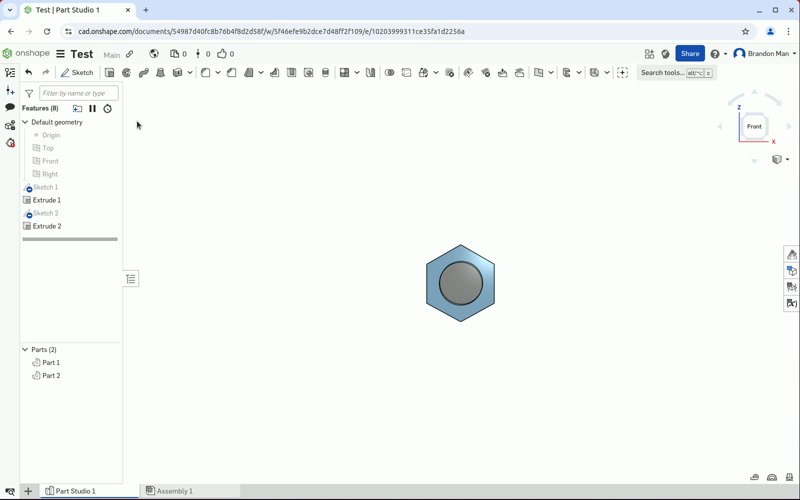
mouse_move(73, 189)
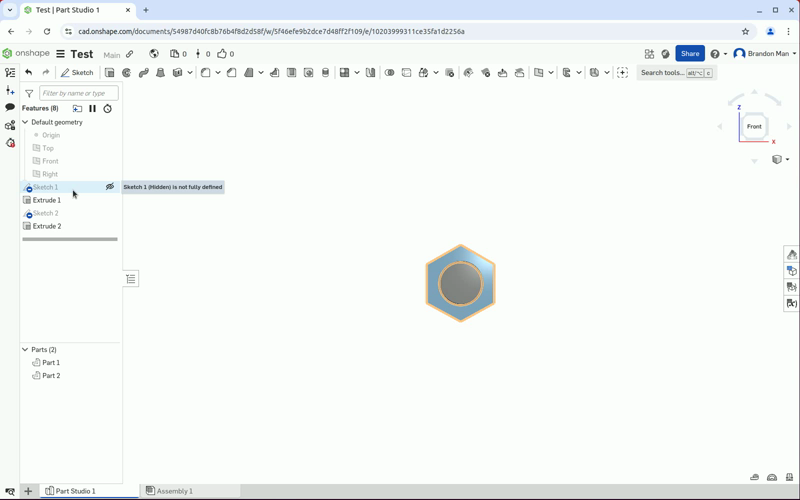
click(73, 189)
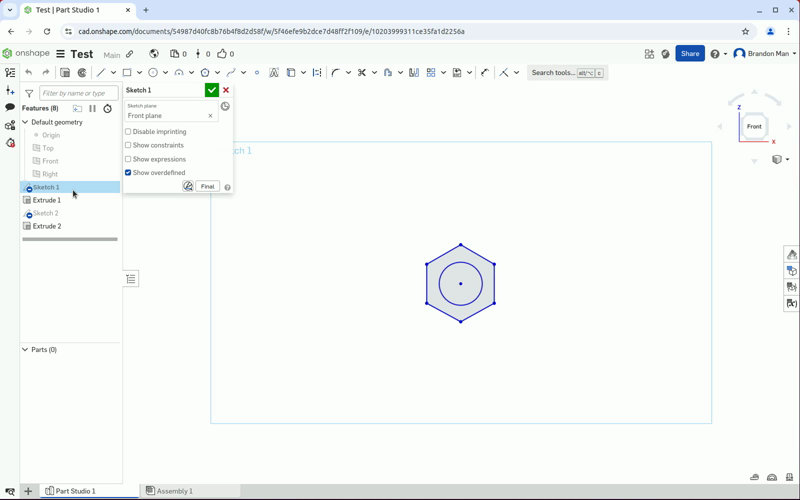
mouse_move(229, 92)
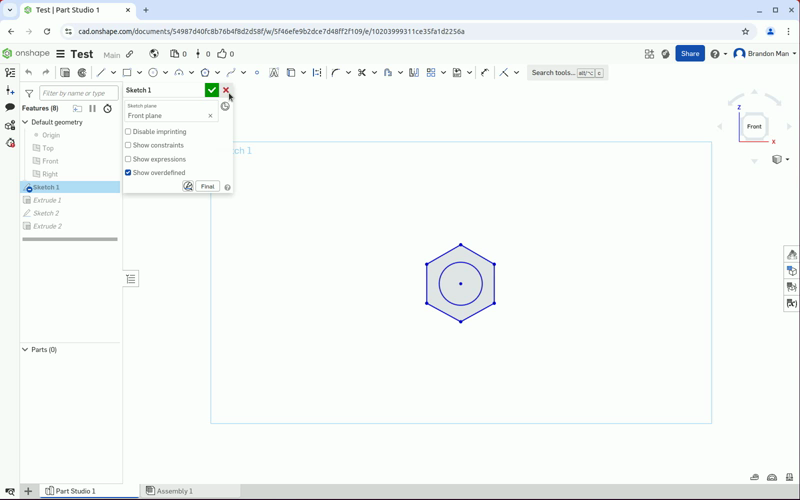
click(229, 92)
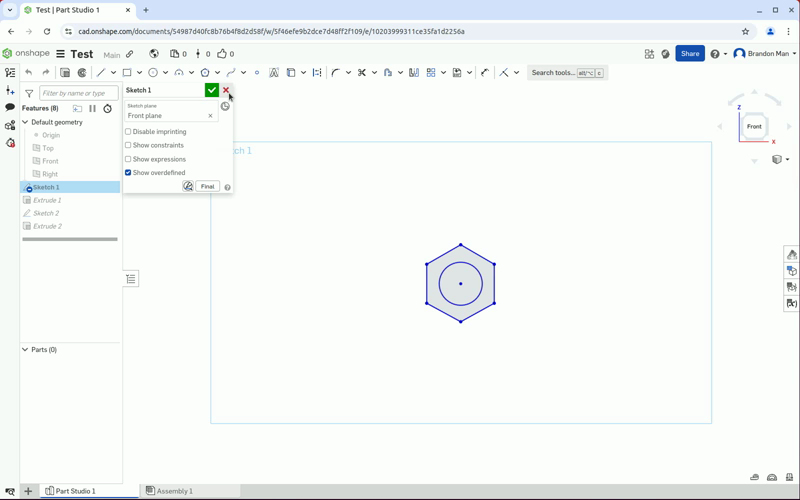
key(shift+s)
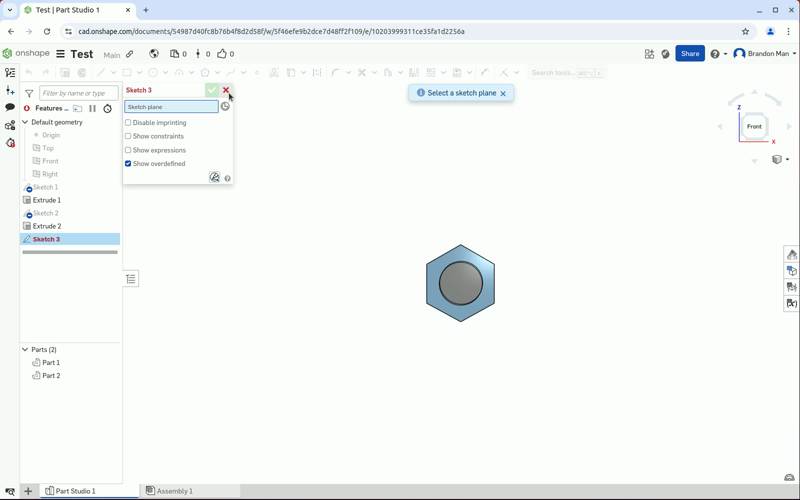
mouse_move(73, 163)
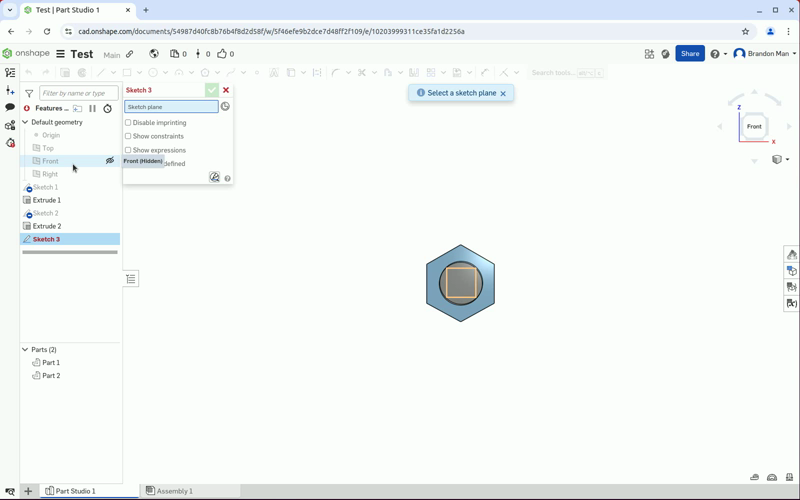
click(73, 163)
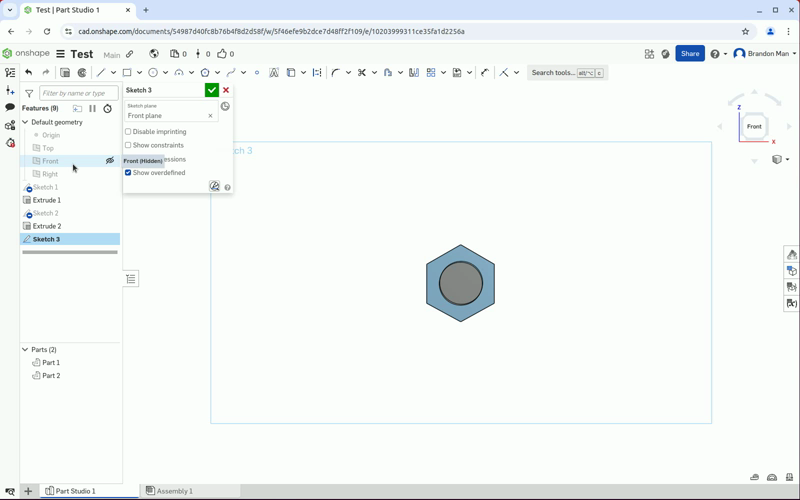
mouse_move(73, 352)
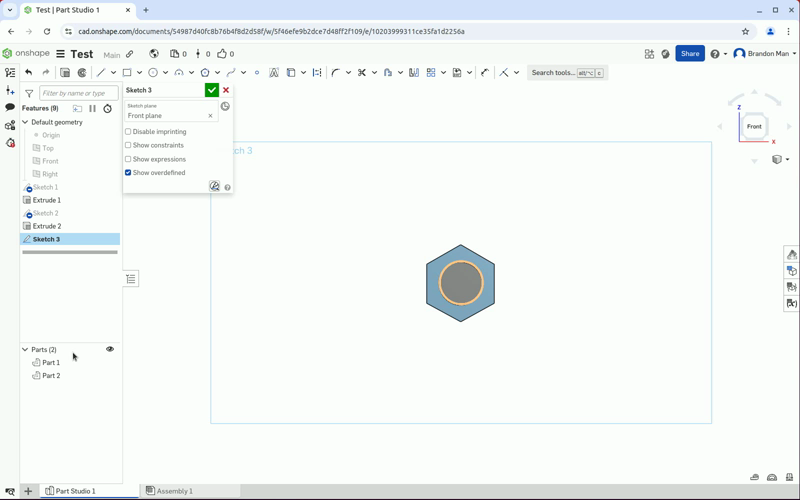
key(y)
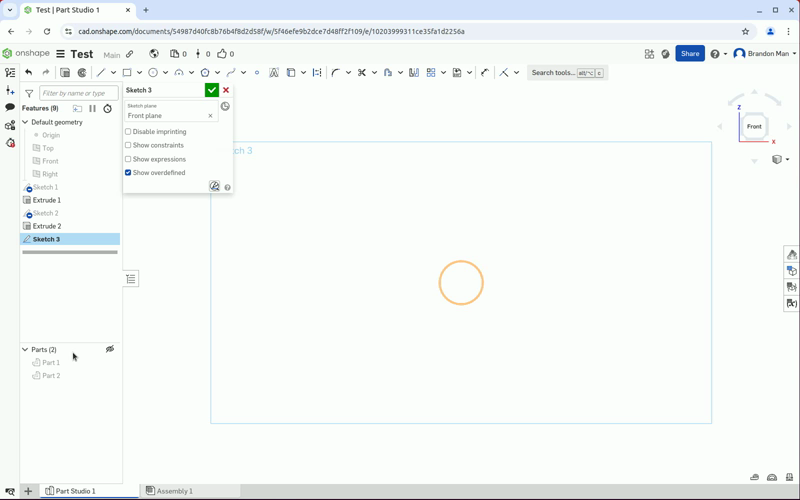
key(c)
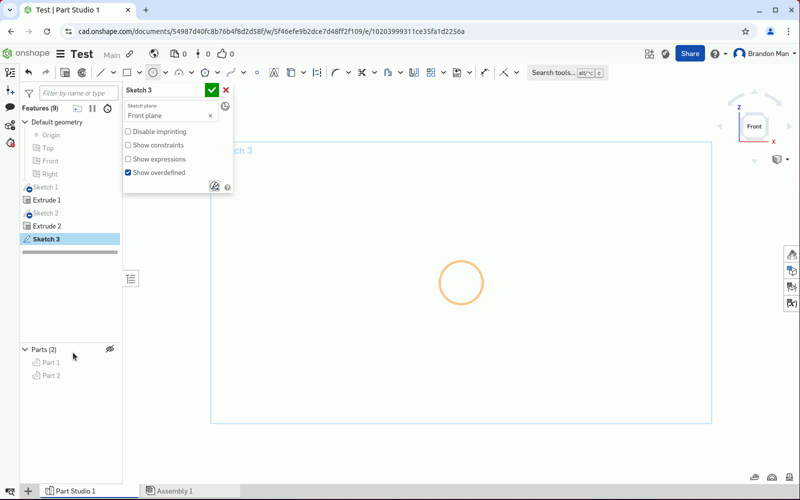
key_down(shift)
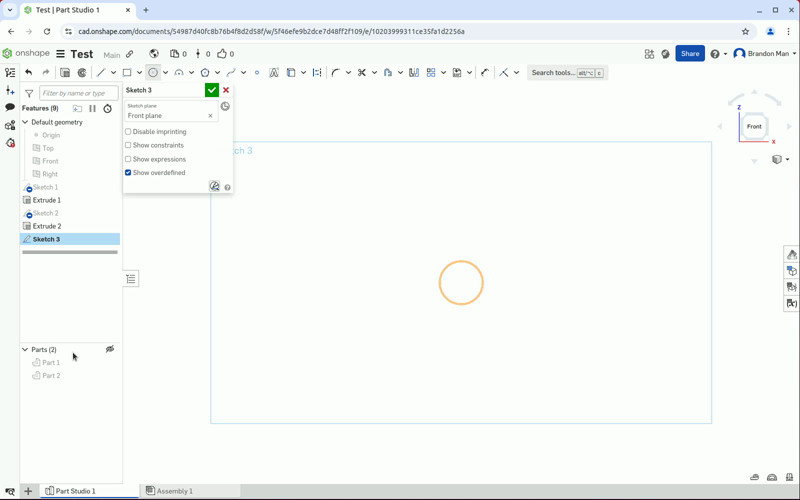
mouse_move(461, 282)
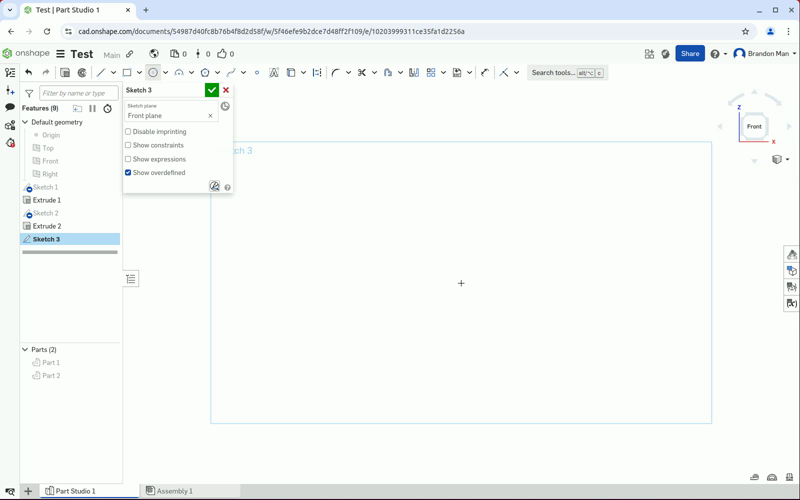
click(461, 282)
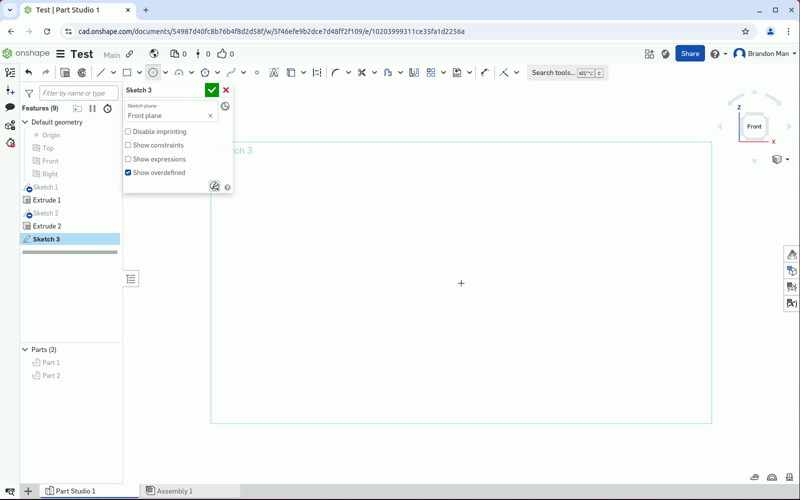
key_up(shift)
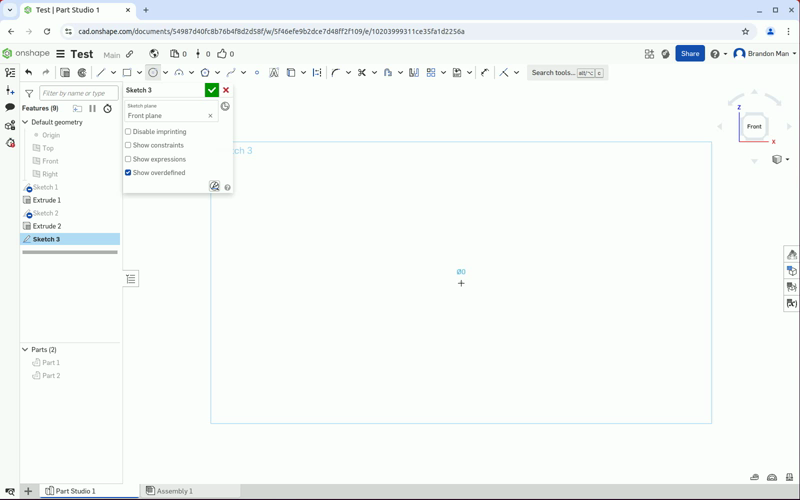
mouse_move(482, 282)
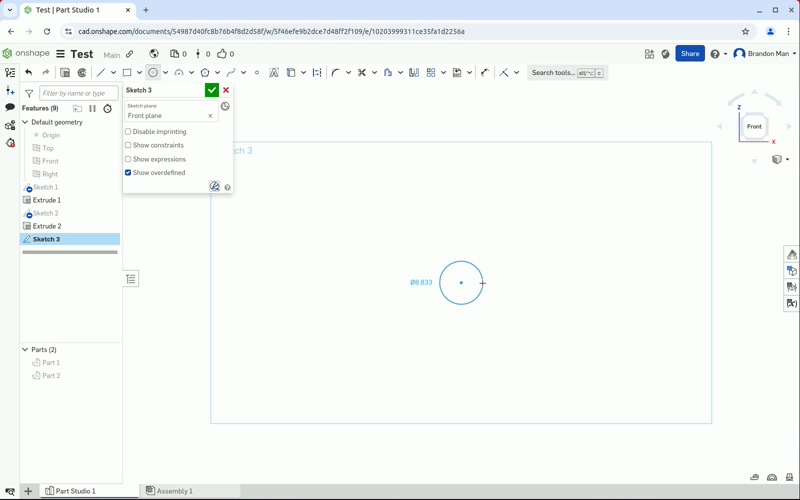
click(482, 282)
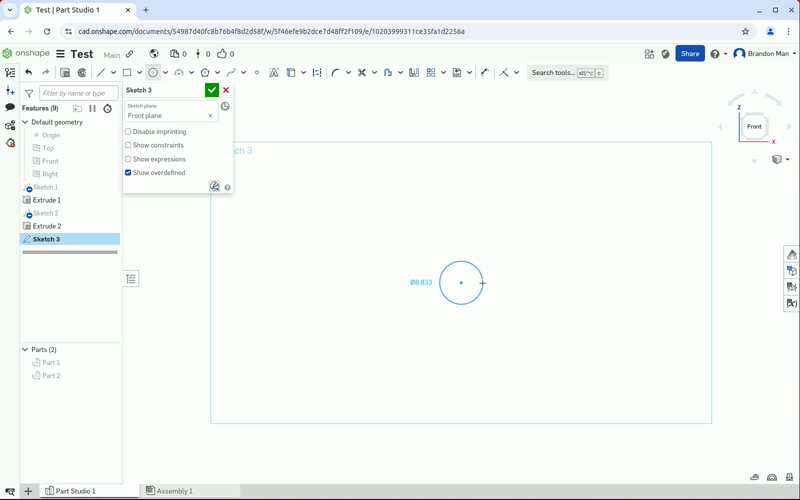
key(esc)
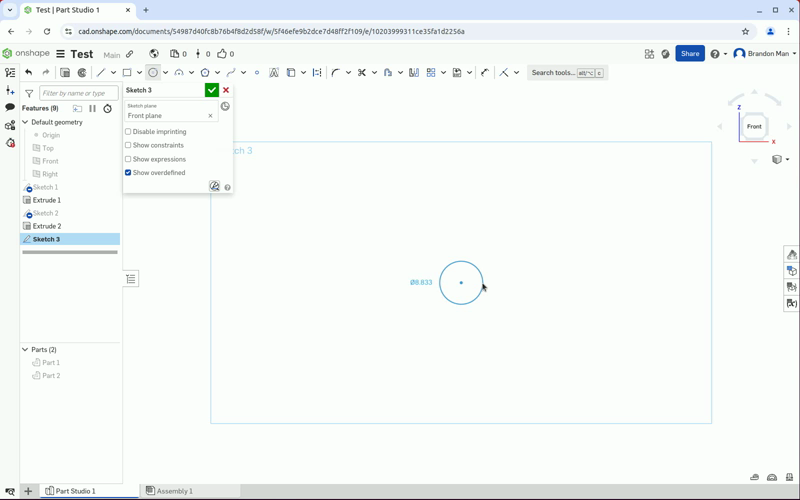
mouse_move(472, 265)
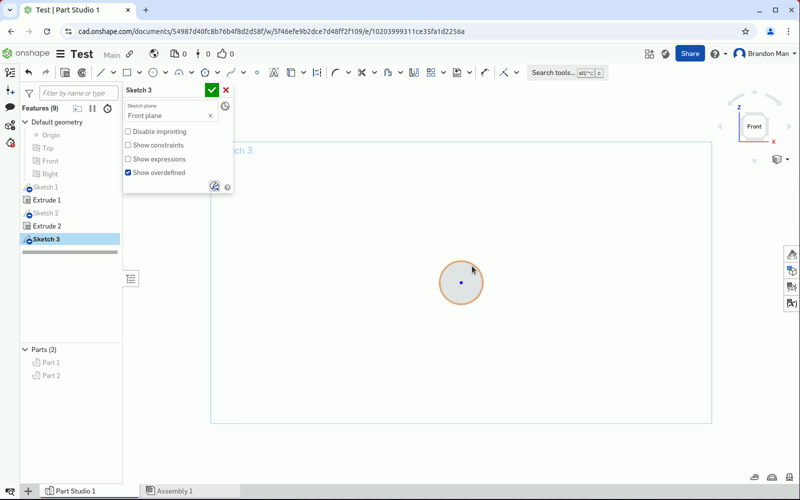
scroll(6)
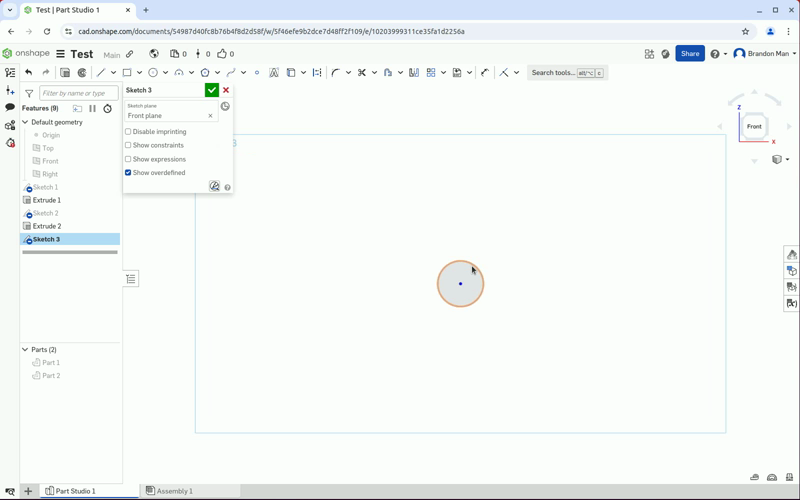
scroll(6)
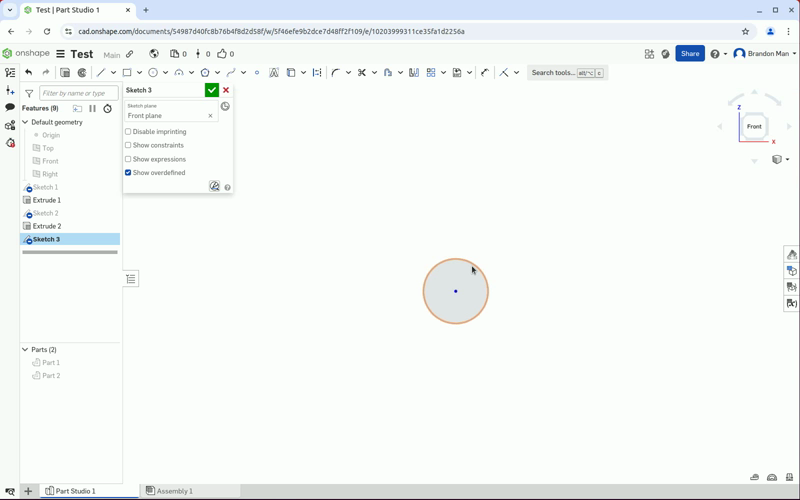
scroll(6)
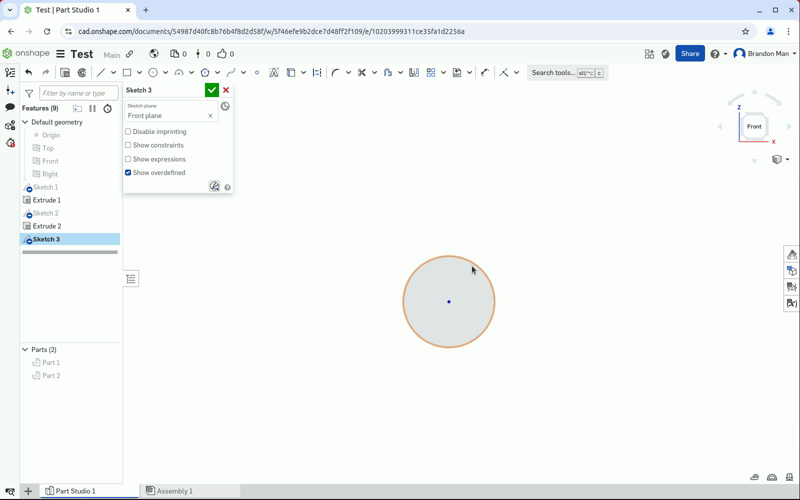
scroll(6)
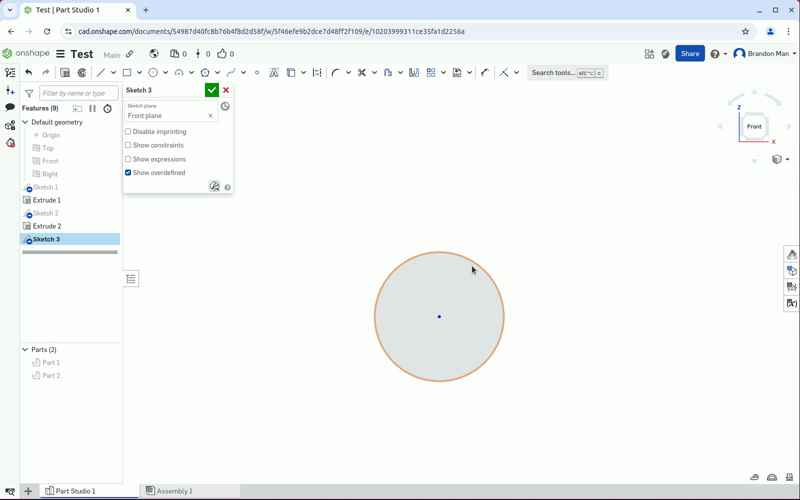
scroll(6)
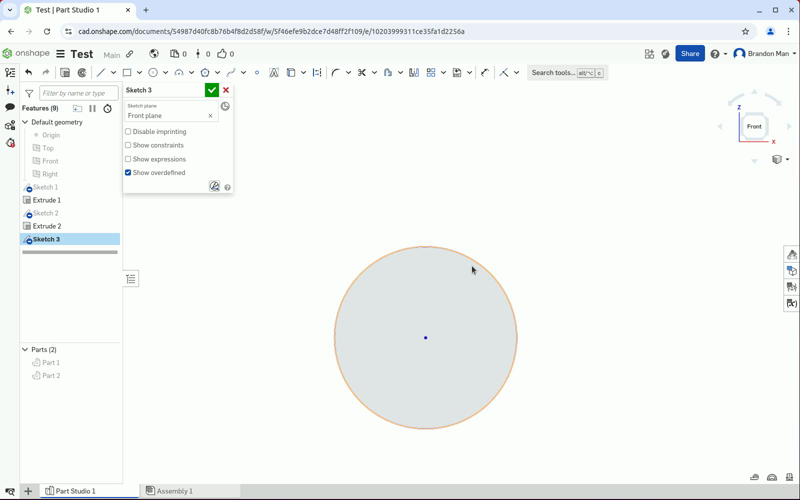
scroll(6)
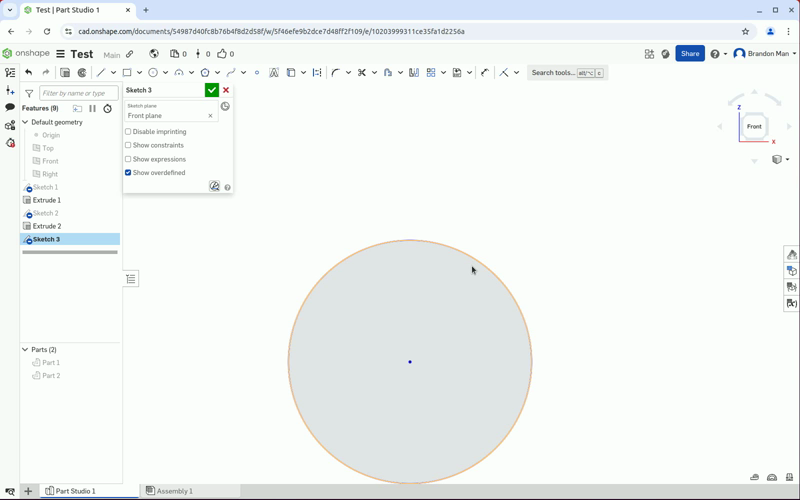
scroll(6)
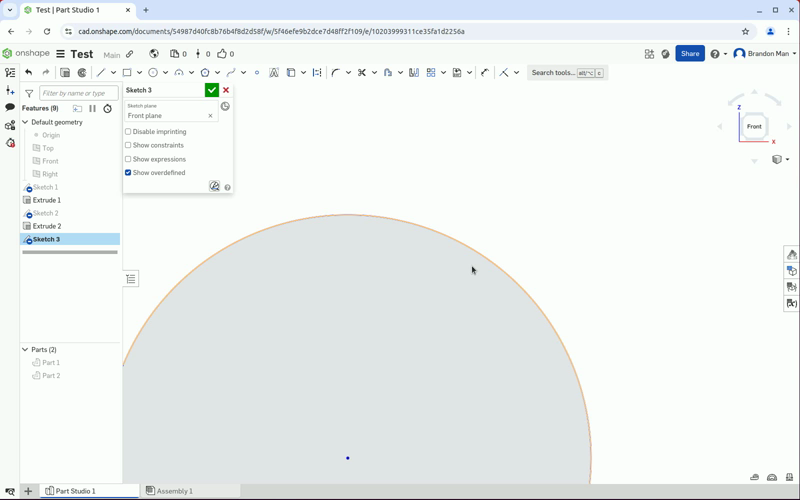
click(472, 265)
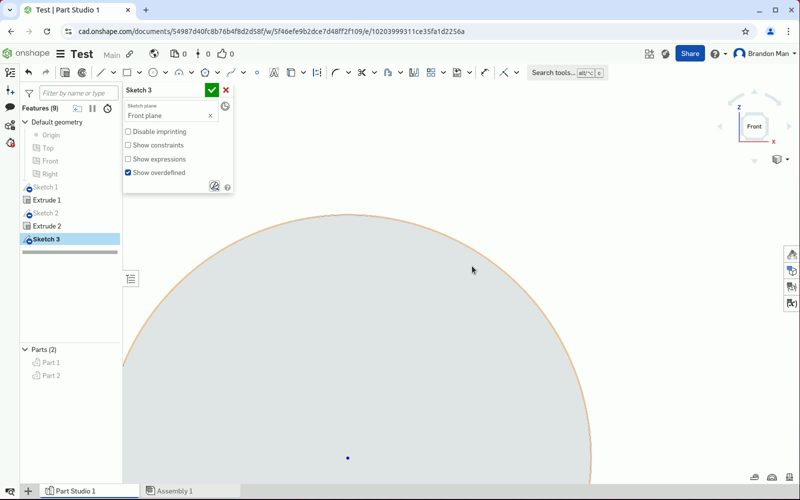
scroll(-6)
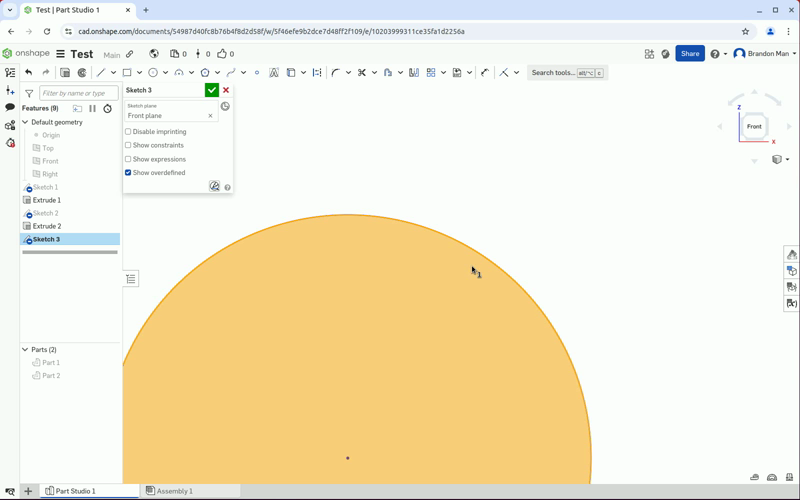
scroll(-6)
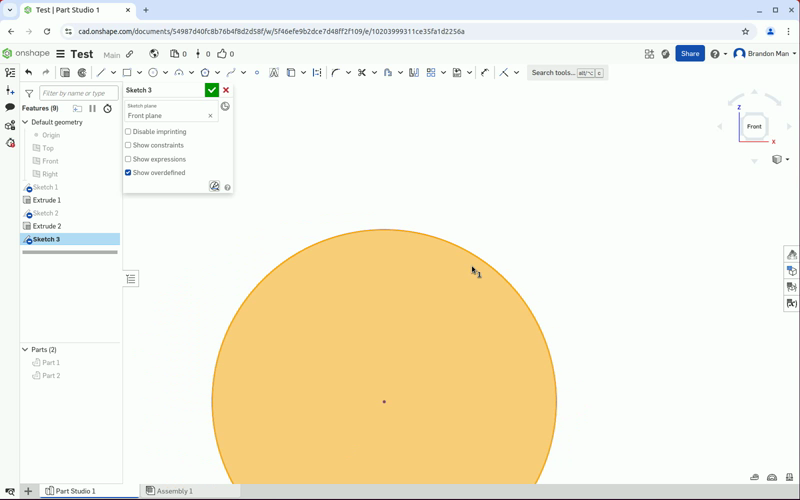
scroll(-6)
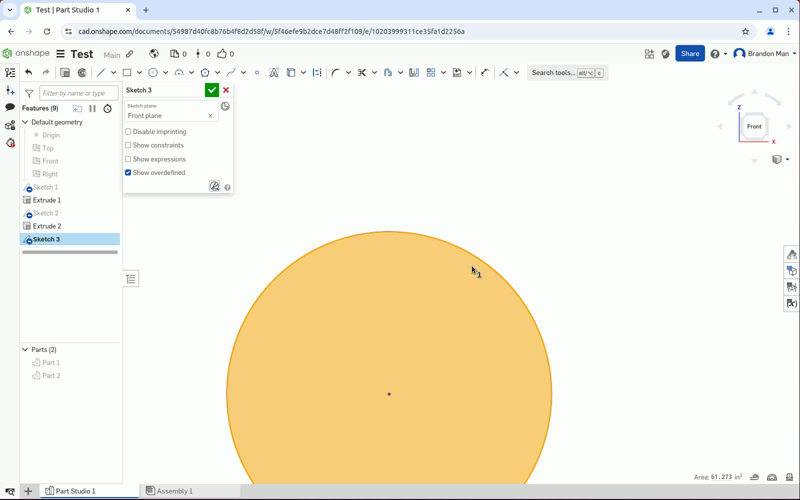
scroll(-6)
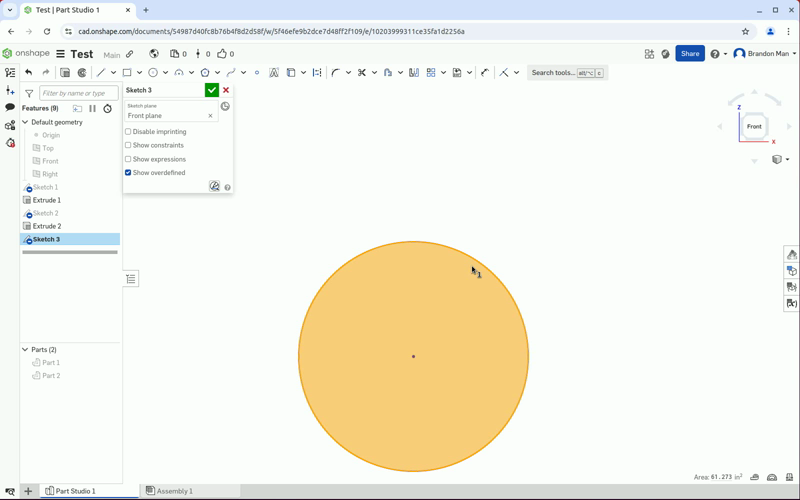
scroll(-6)
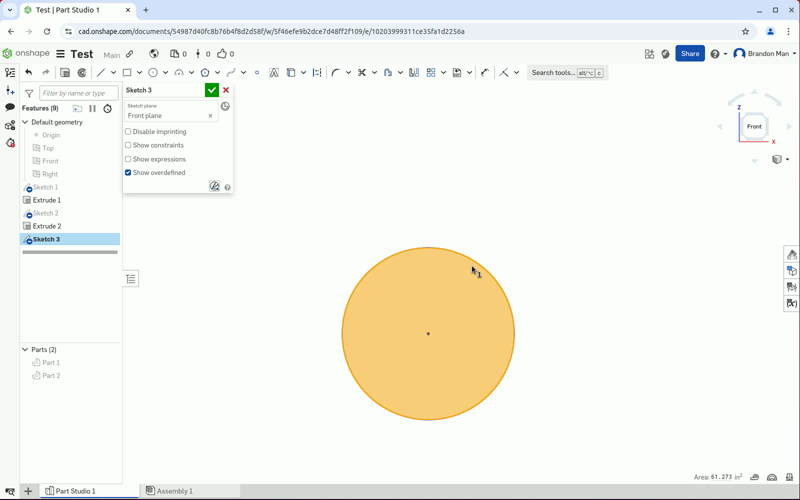
scroll(-6)
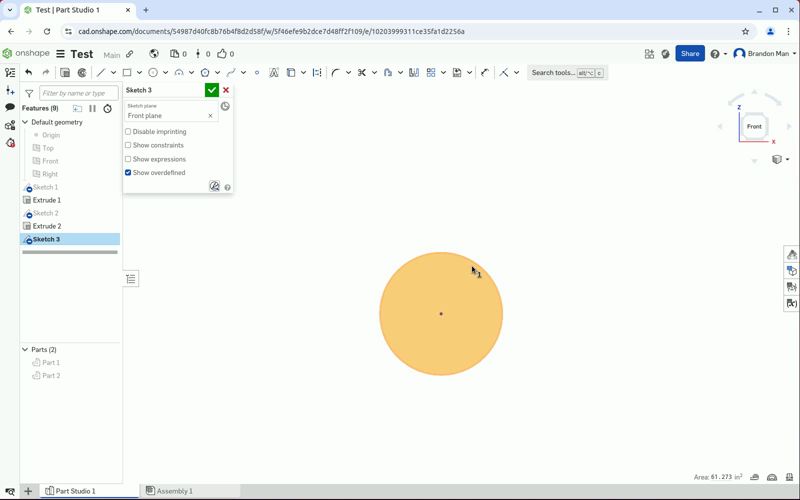
scroll(-6)
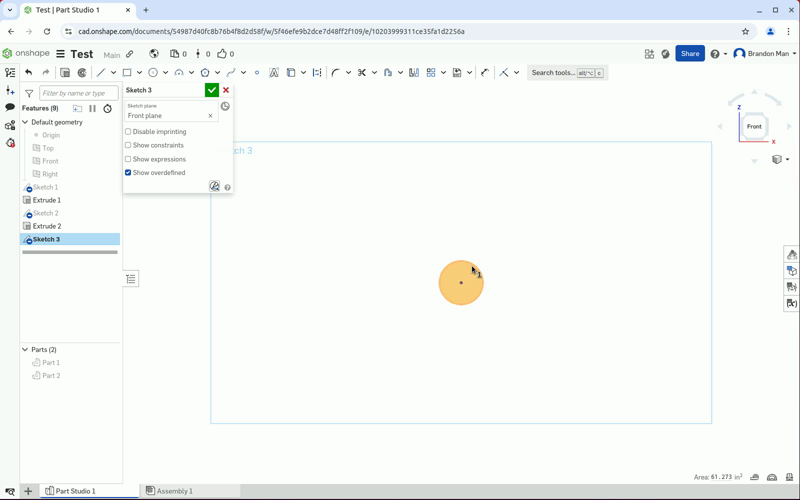
mouse_move(73, 352)
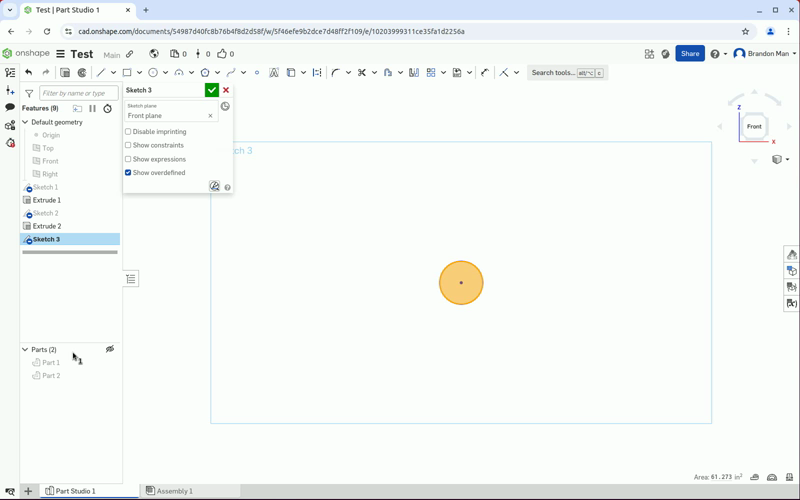
key(shift+y)
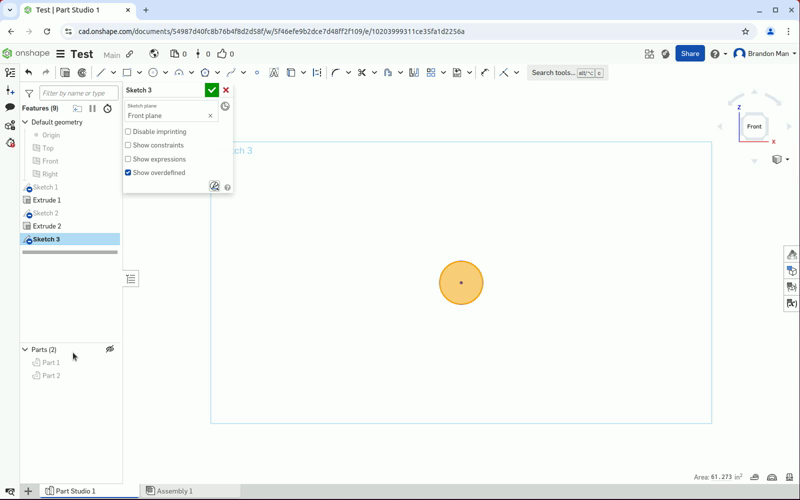
key(shift+e)
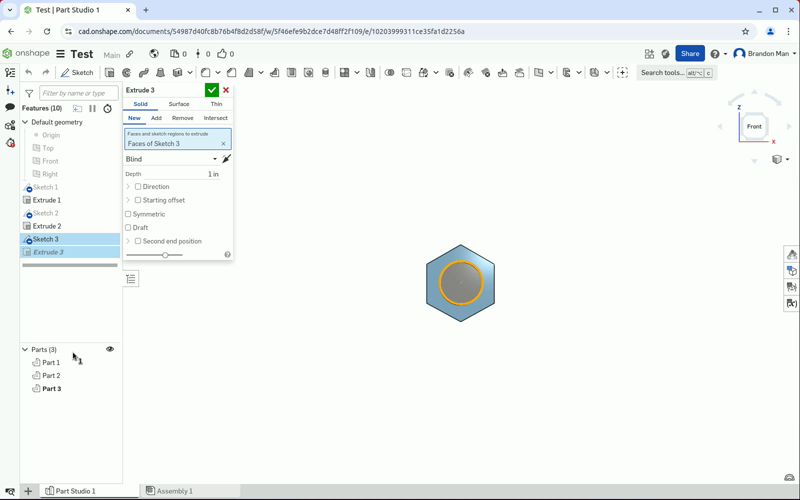
mouse_move(143, 106)
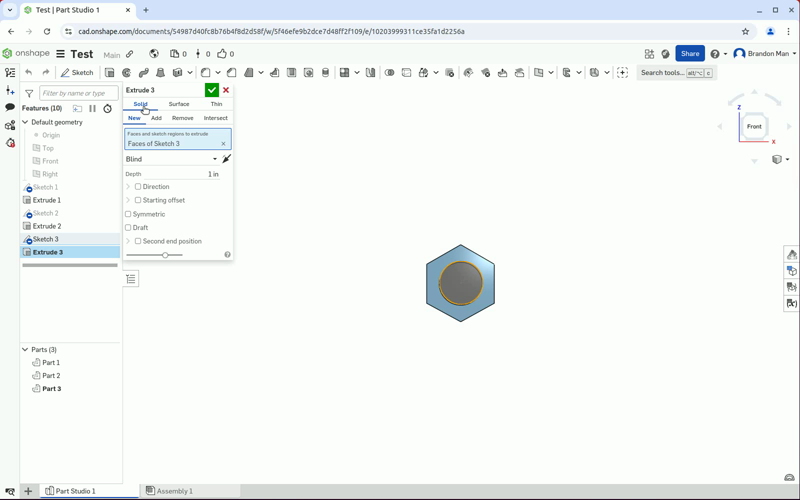
click(143, 106)
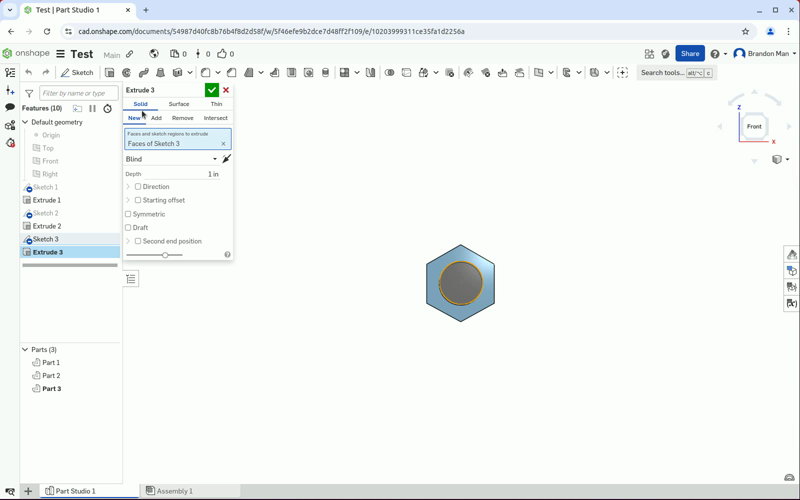
mouse_move(137, 120)
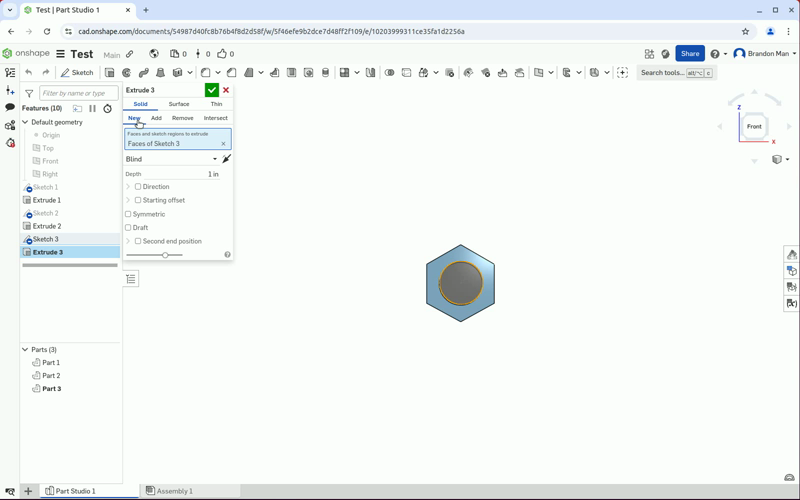
click(137, 120)
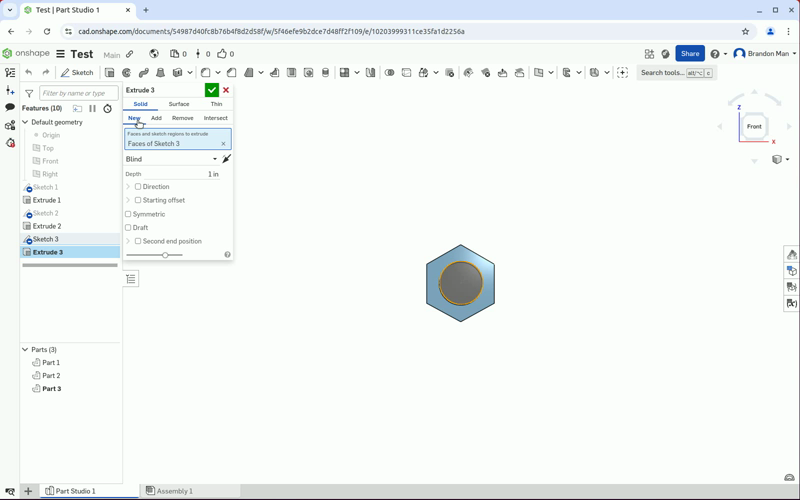
key(tab, 4)
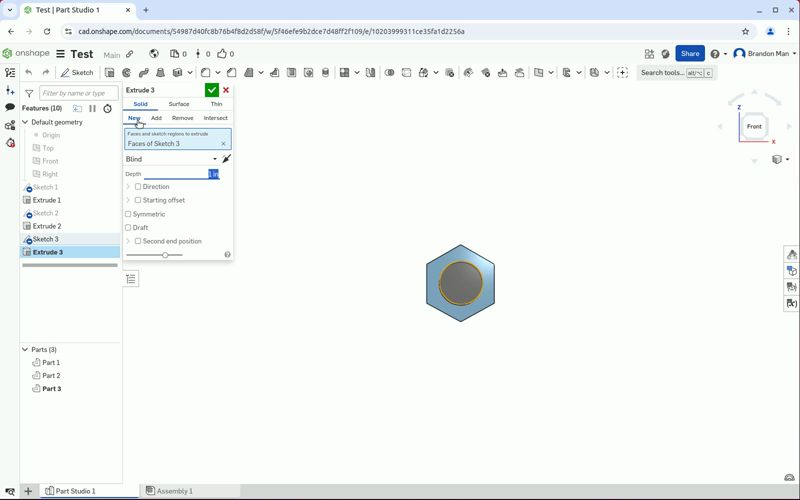
text(-23.108)
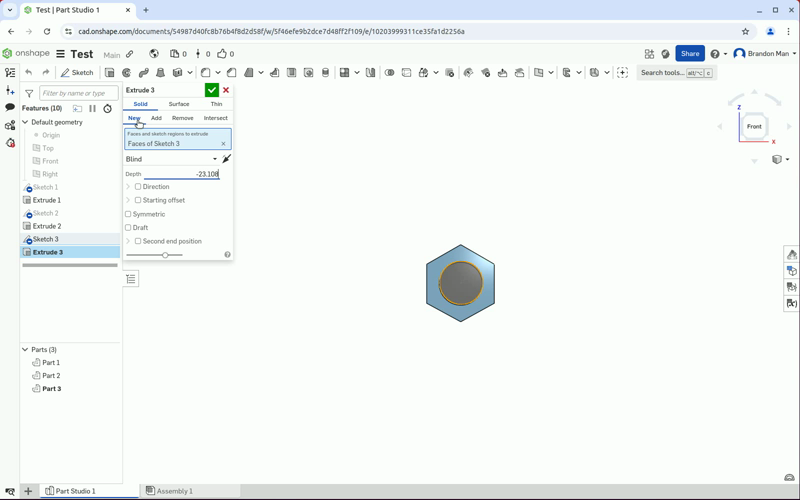
key(enter)
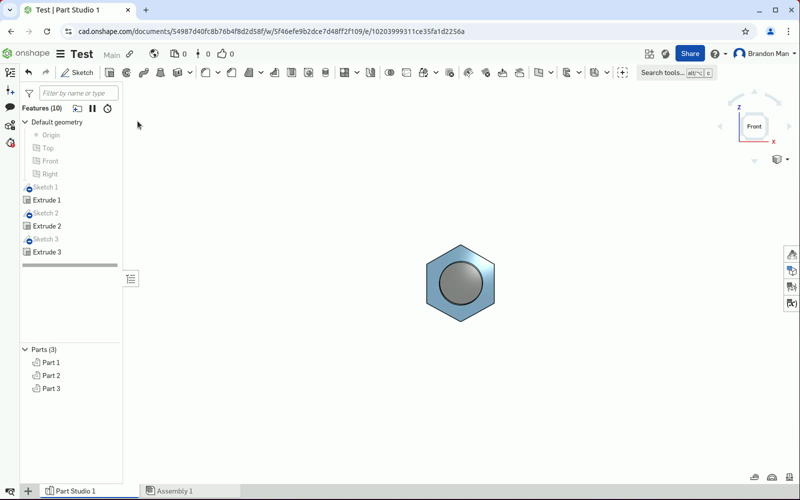
key(shift+h)
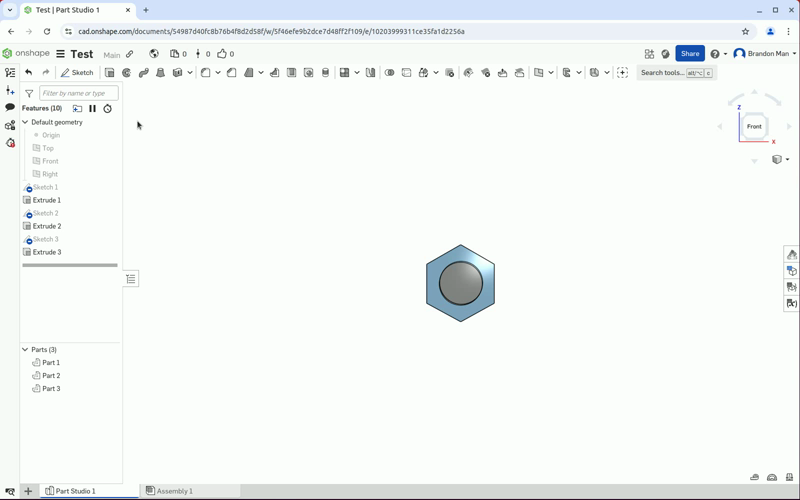
key(shift+h)
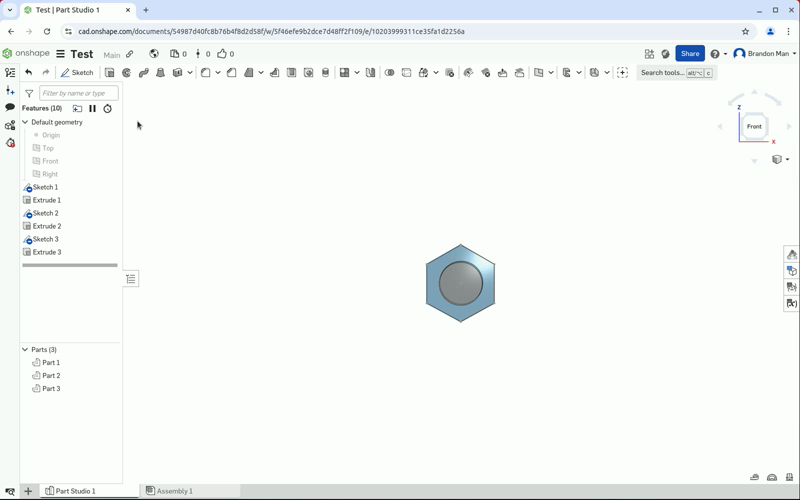
key(shift+7)
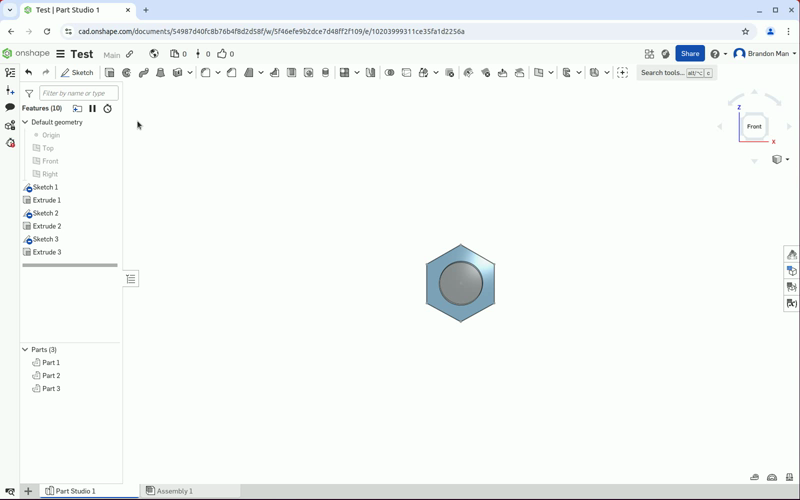
key(left, 2)
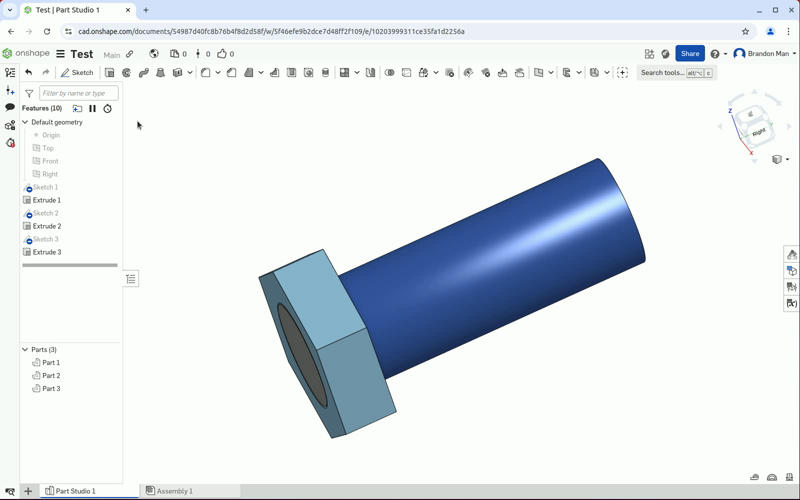
key(down, 2)
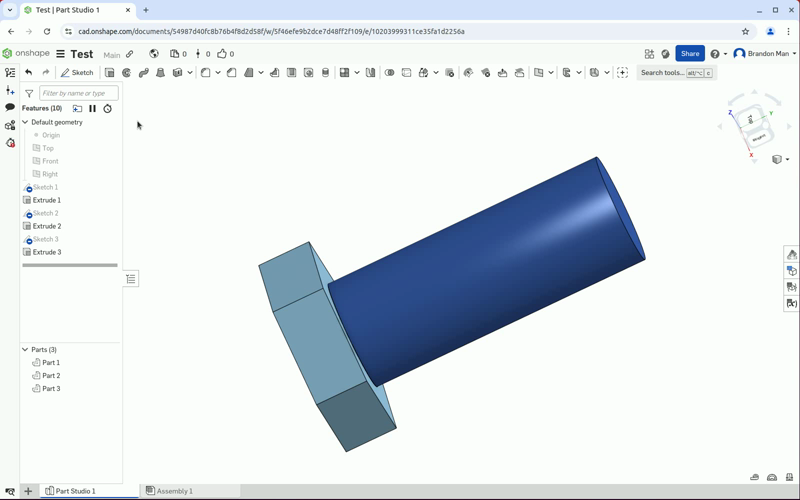
key(up, 2)
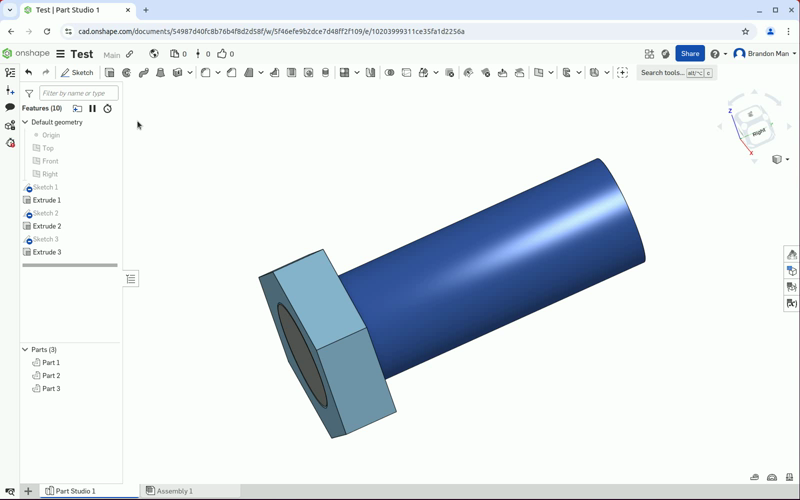
key(right, 2)
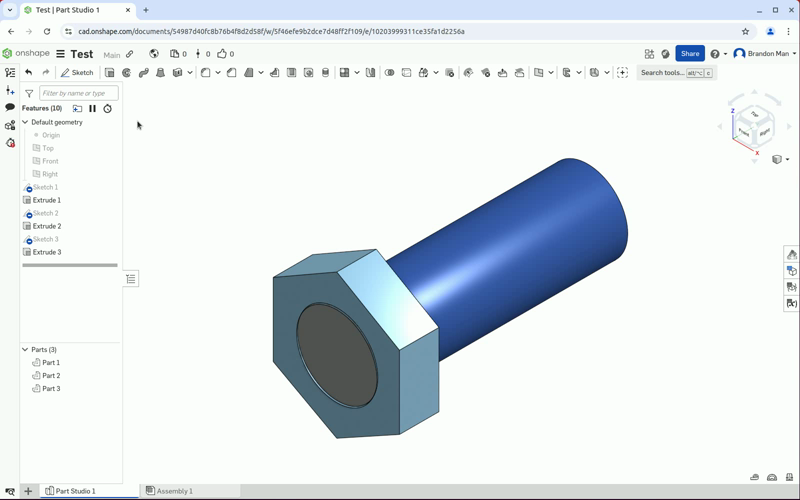
mouse_move(73, 189)
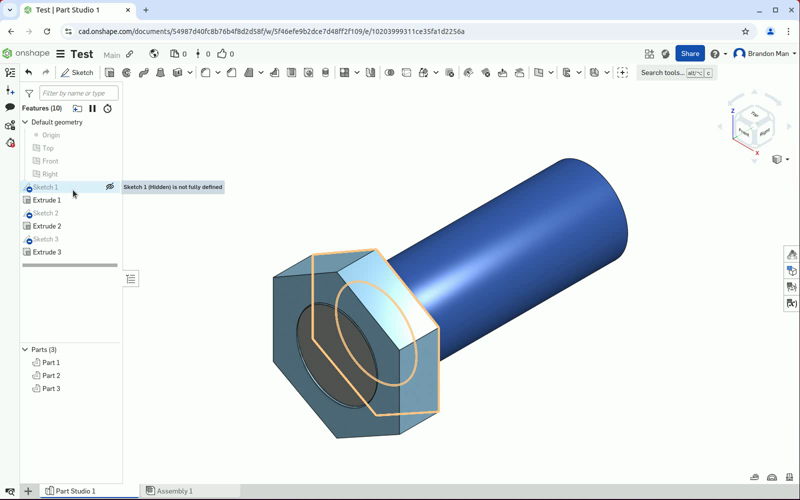
click(73, 189)